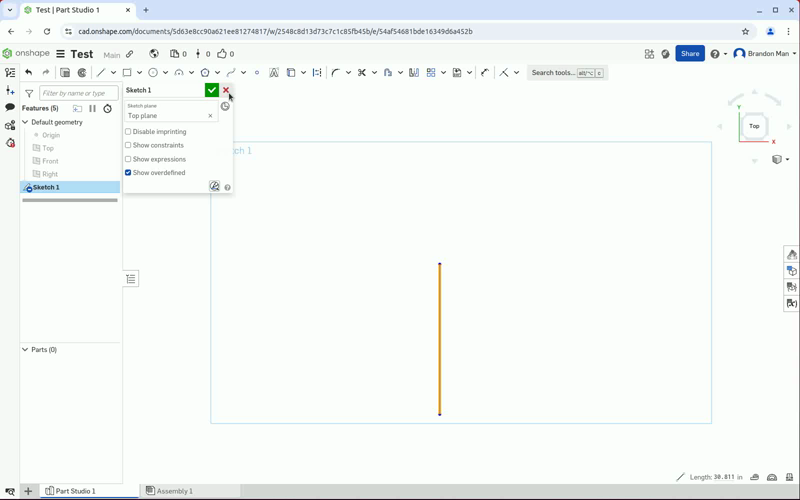
key(shift+h)
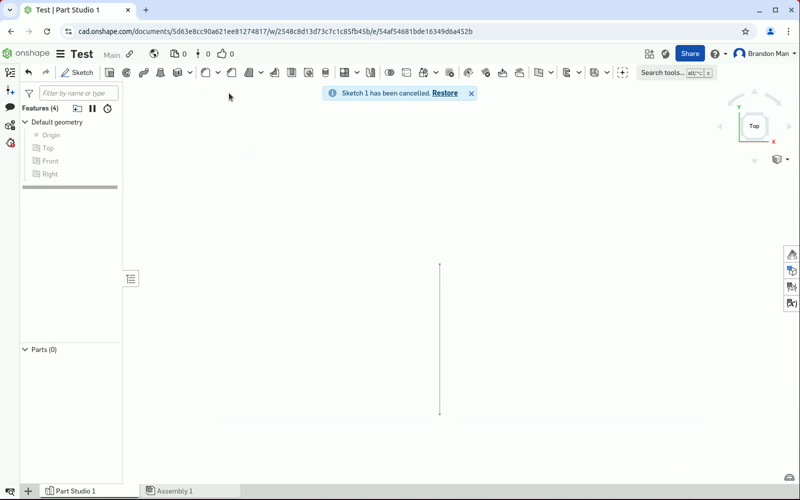
mouse_move(73, 352)
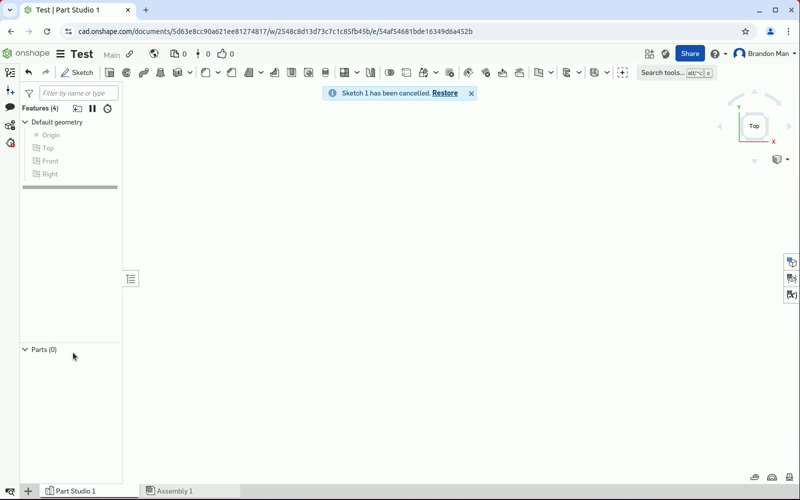
key(y)
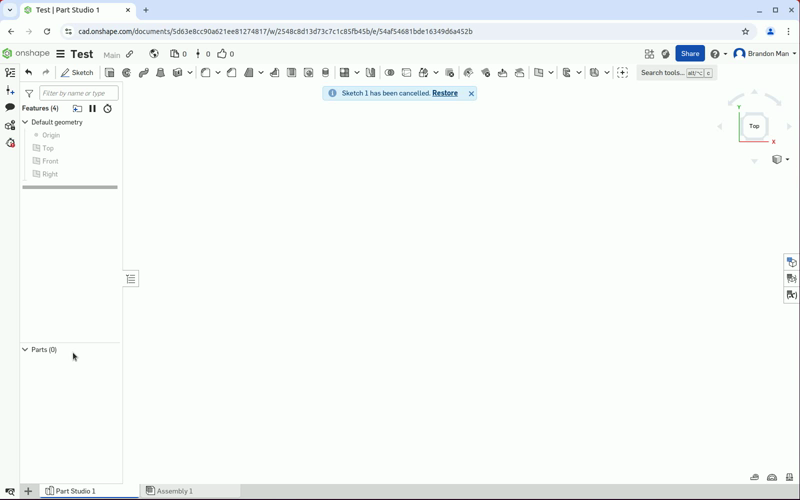
key(shift+p)
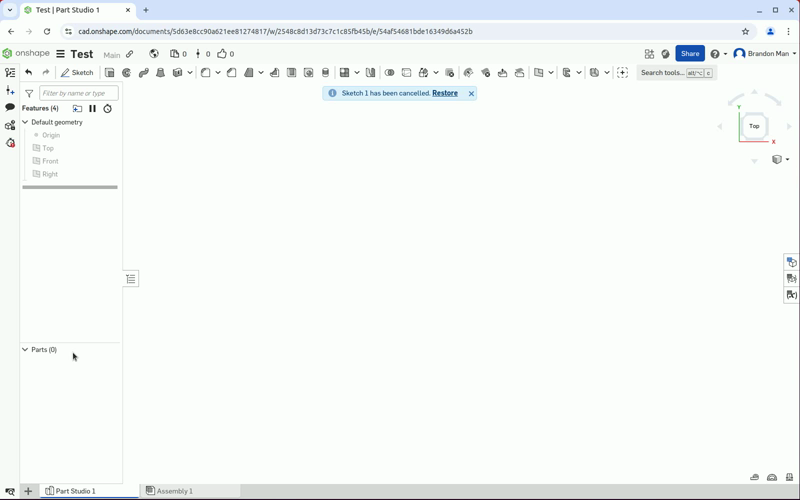
key(space)
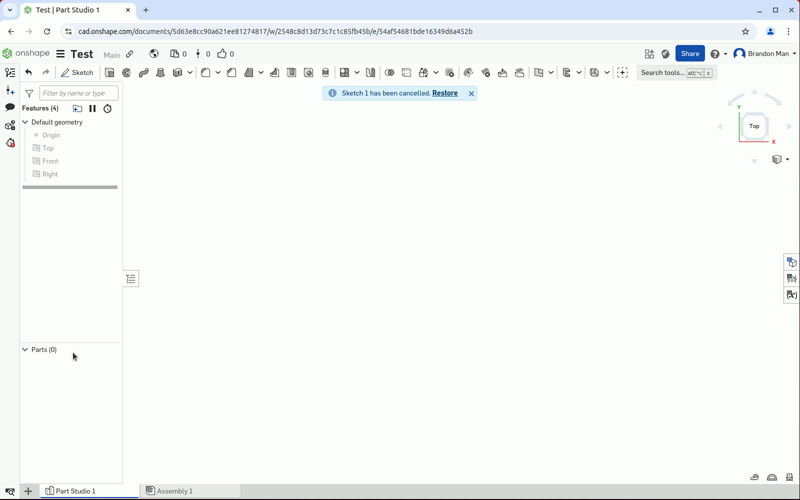
key_down(shift)
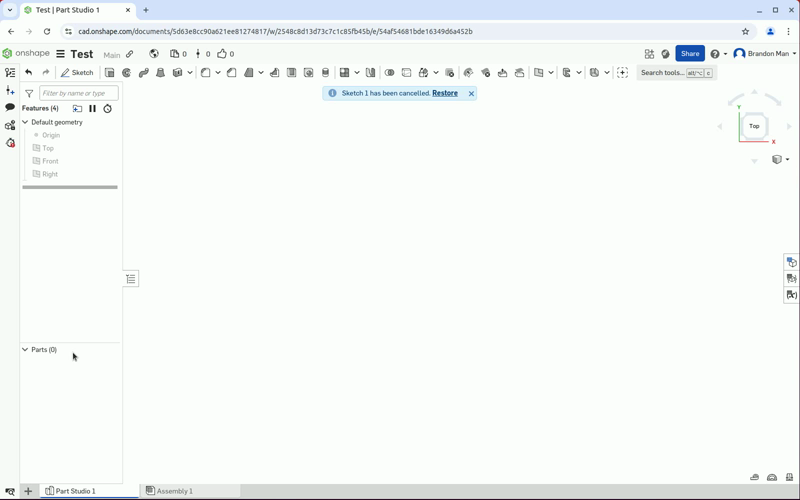
key(up)
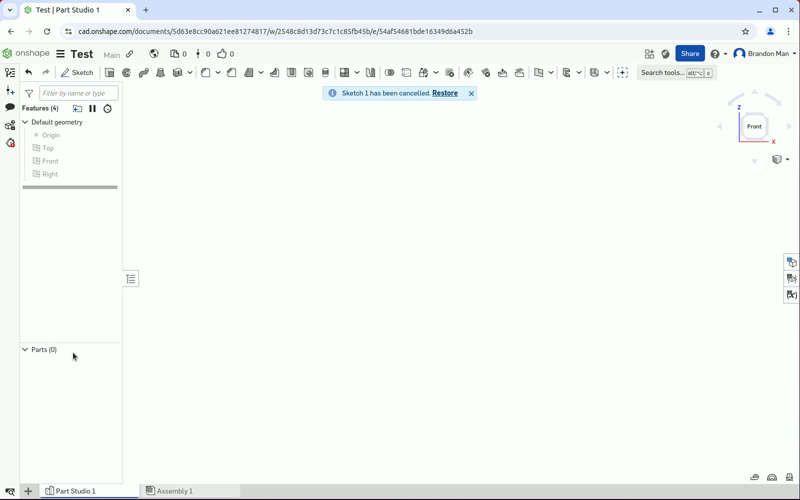
key_up(shift)
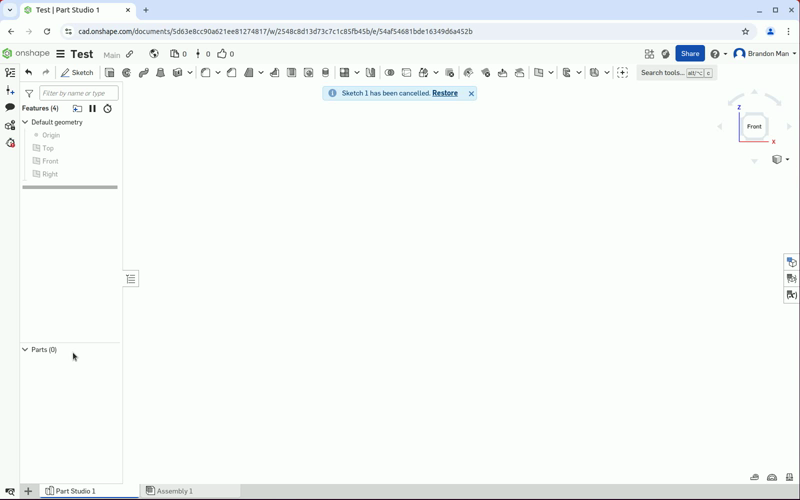
mouse_move(73, 352)
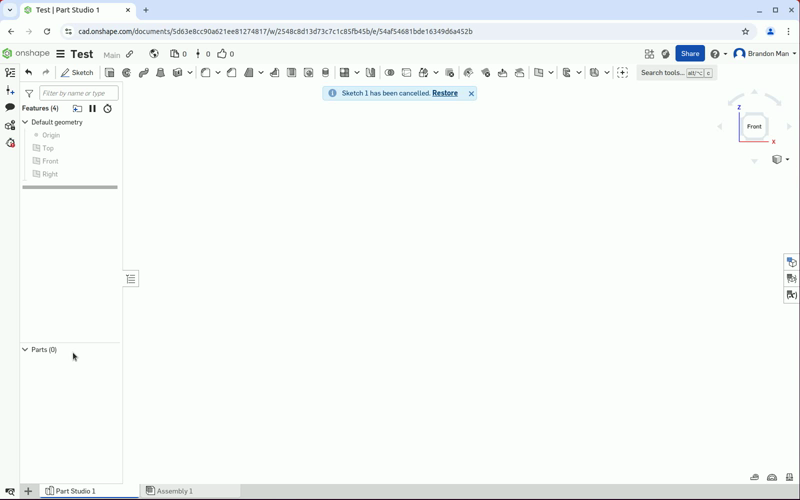
key(shift+y)
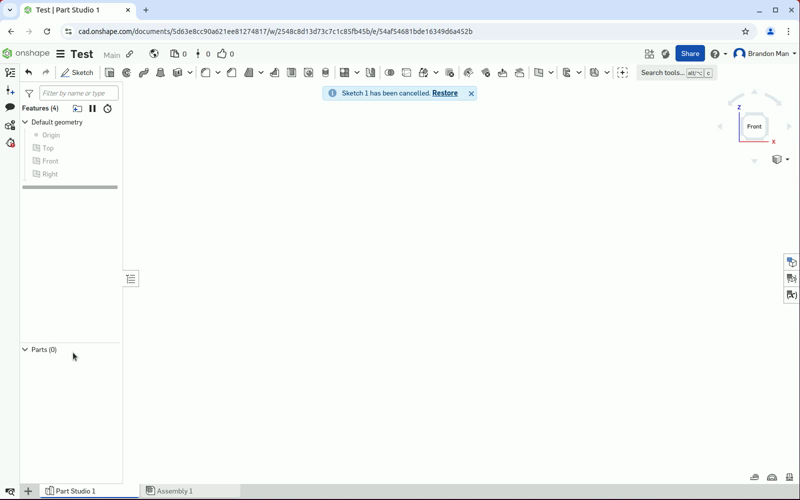
key(shift+s)
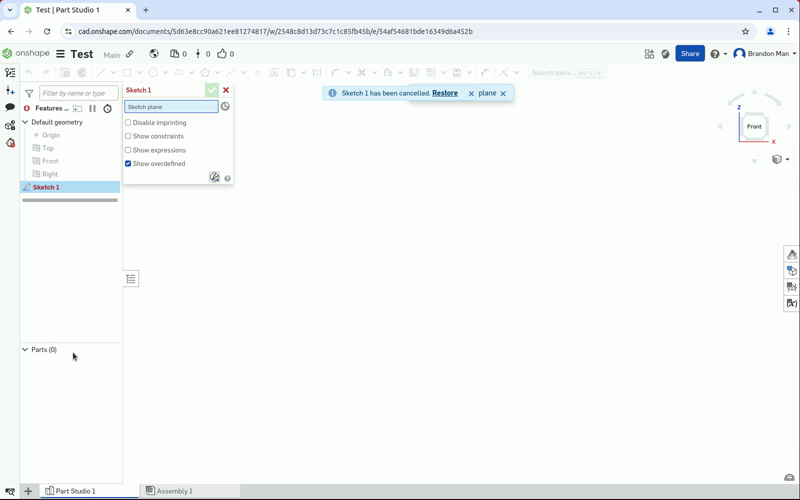
mouse_move(73, 163)
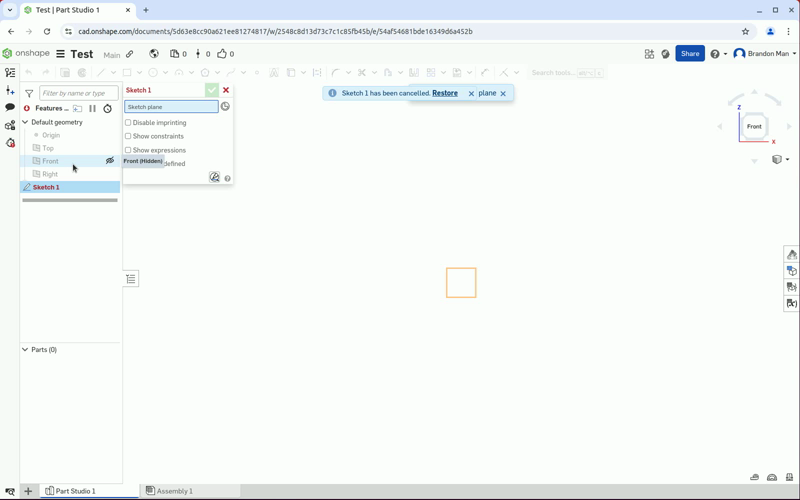
click(73, 163)
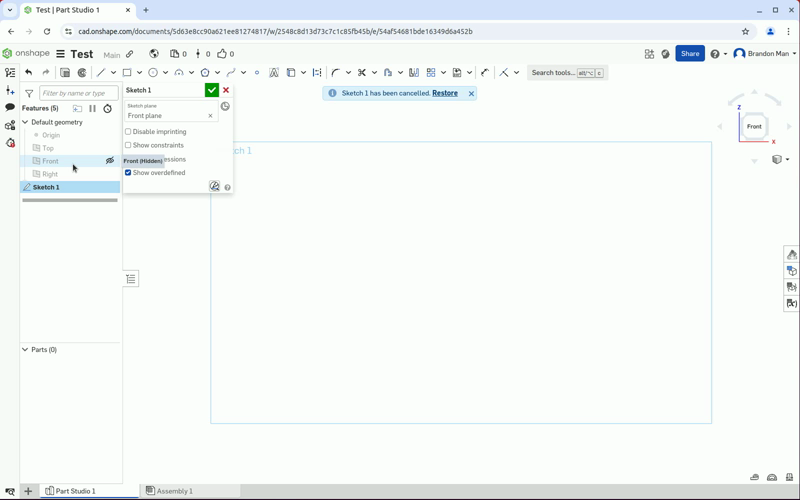
mouse_move(73, 352)
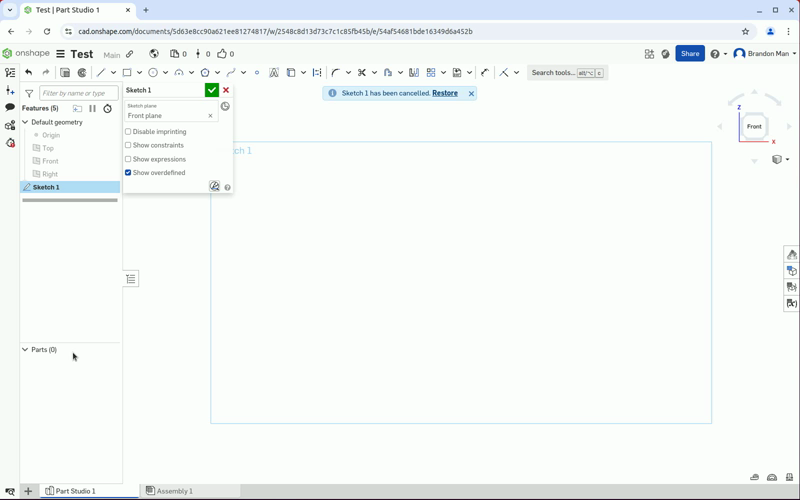
key(y)
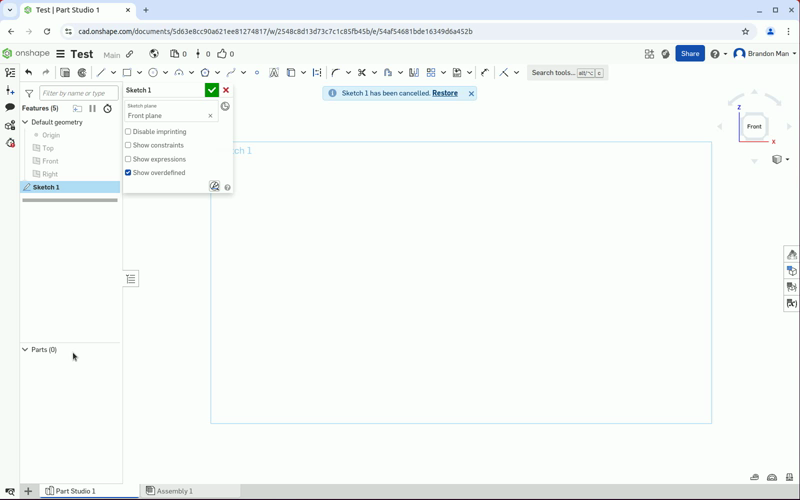
key(l)
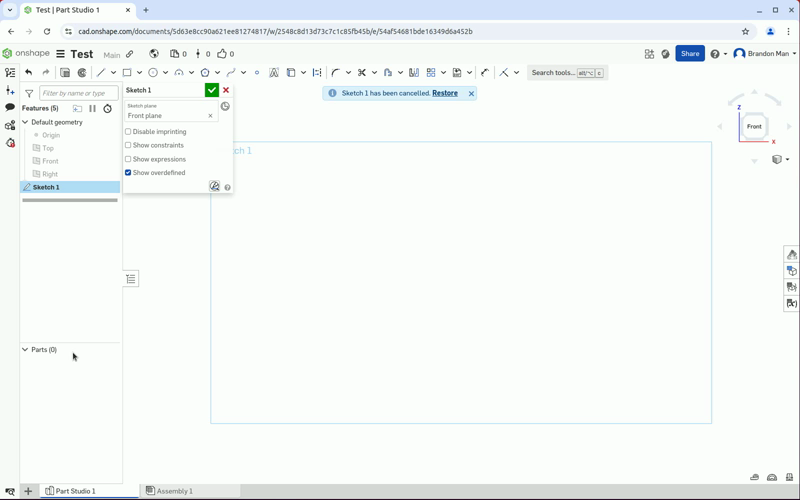
key_down(shift)
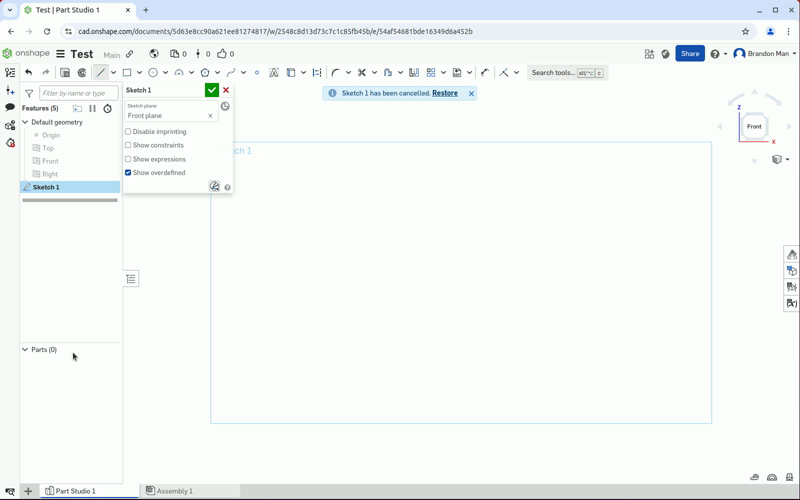
mouse_move(460, 282)
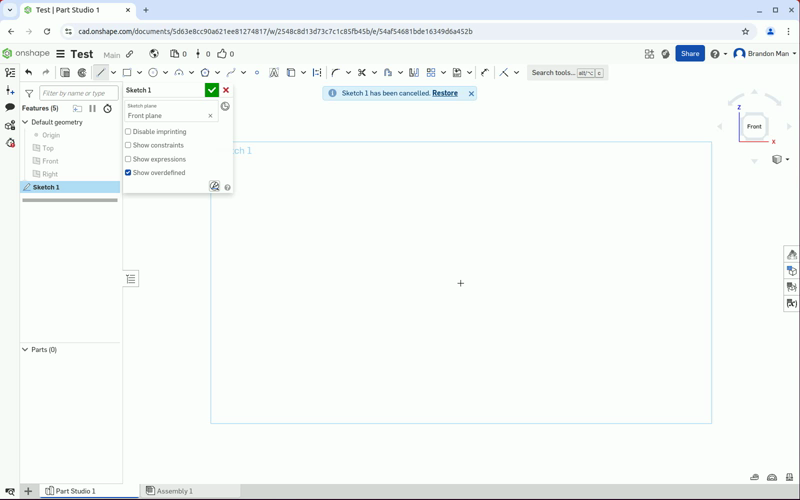
click(460, 282)
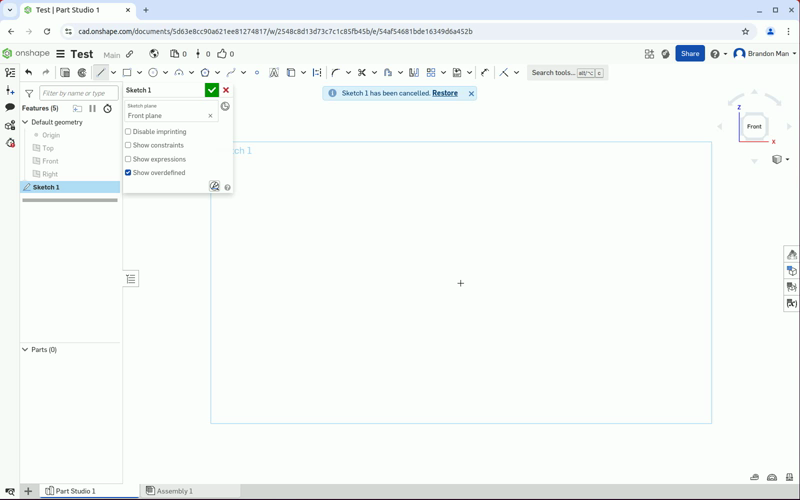
key_up(shift)
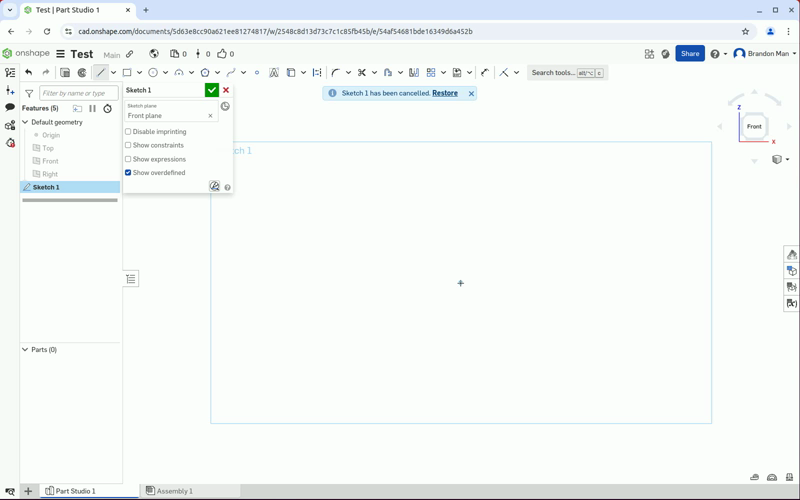
key_down(shift)
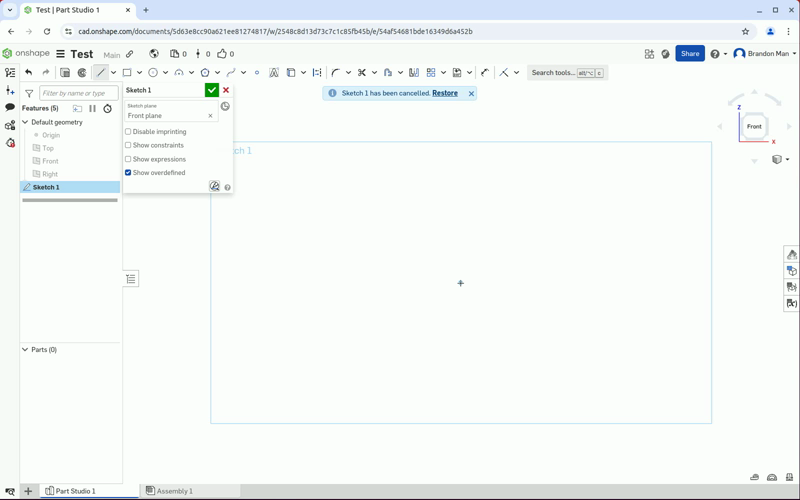
mouse_move(573, 282)
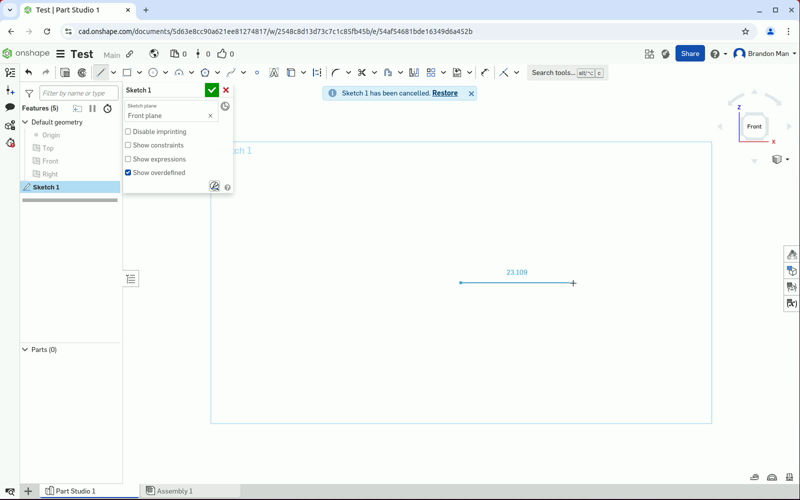
click(573, 282)
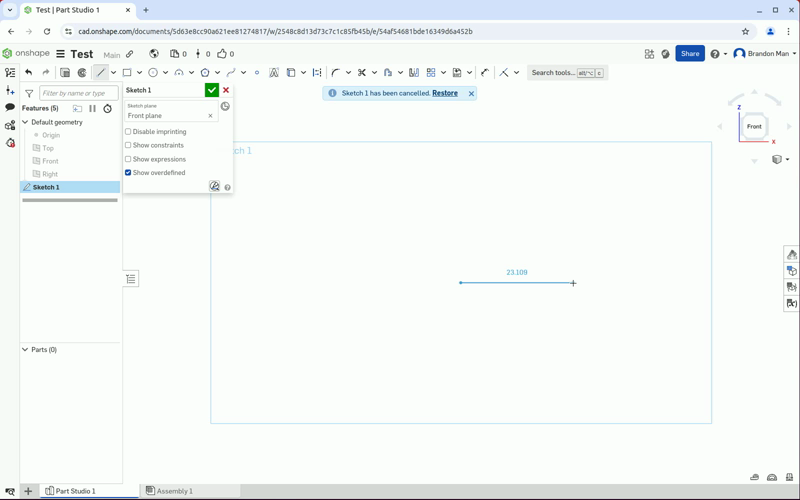
key_up(shift)
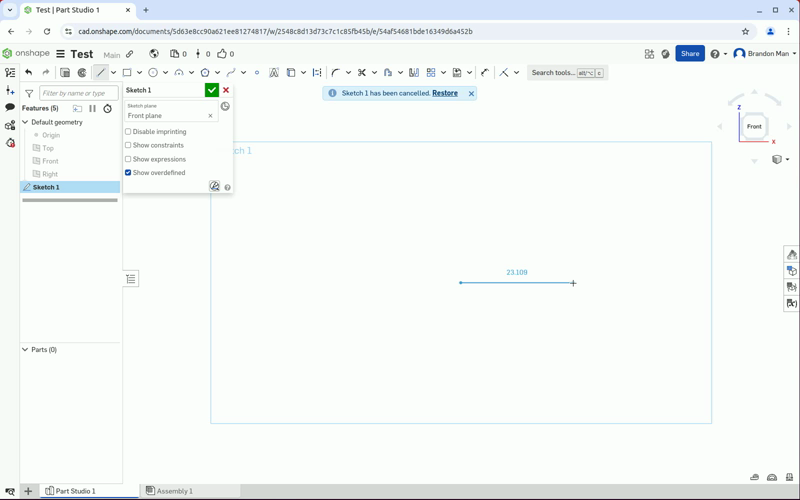
key_down(shift)
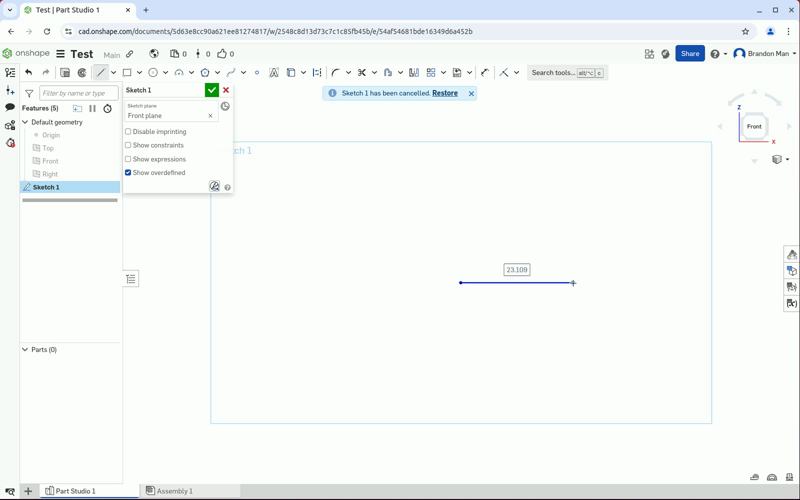
mouse_move(573, 208)
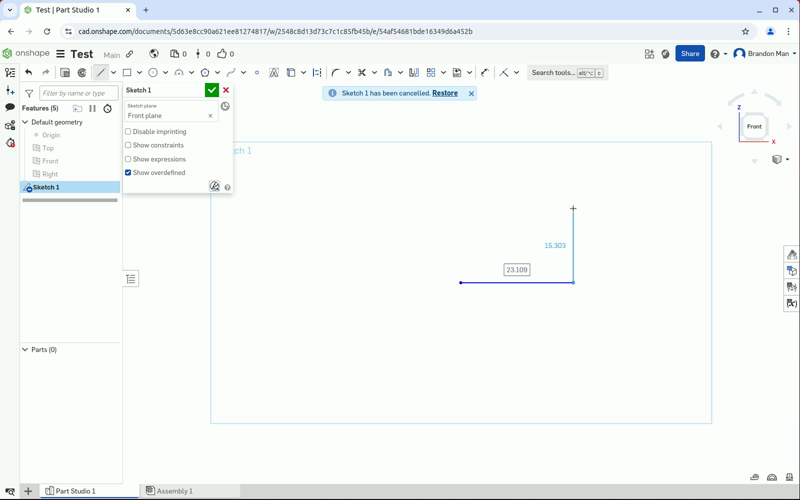
click(573, 208)
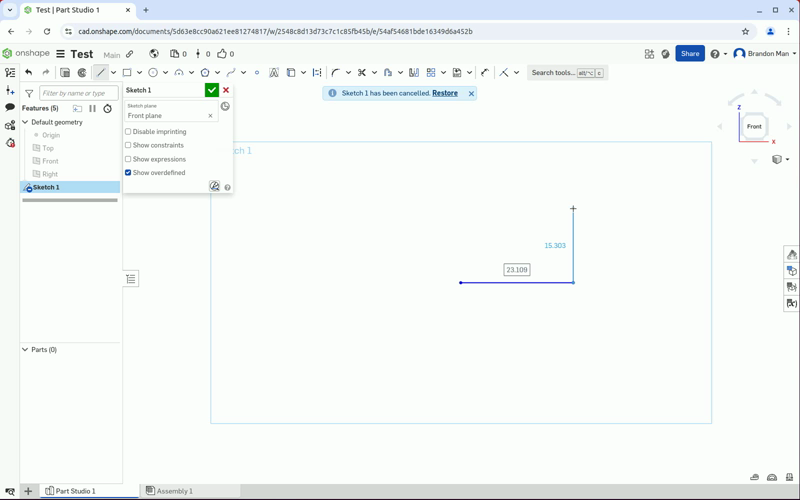
key_up(shift)
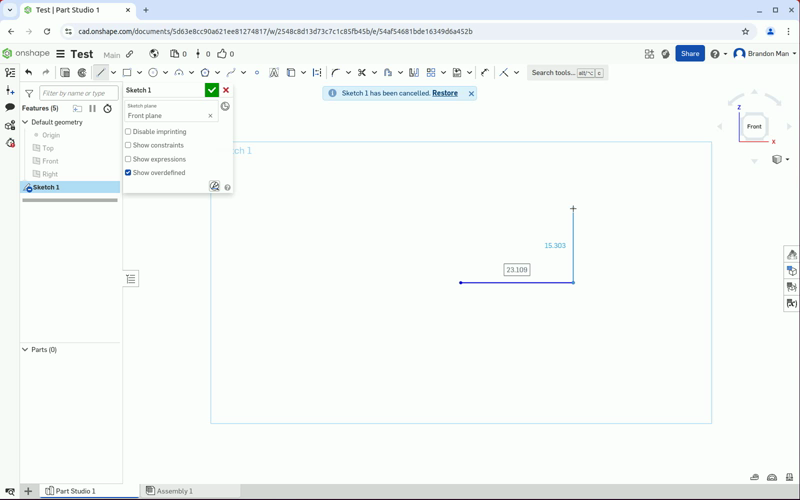
key_down(shift)
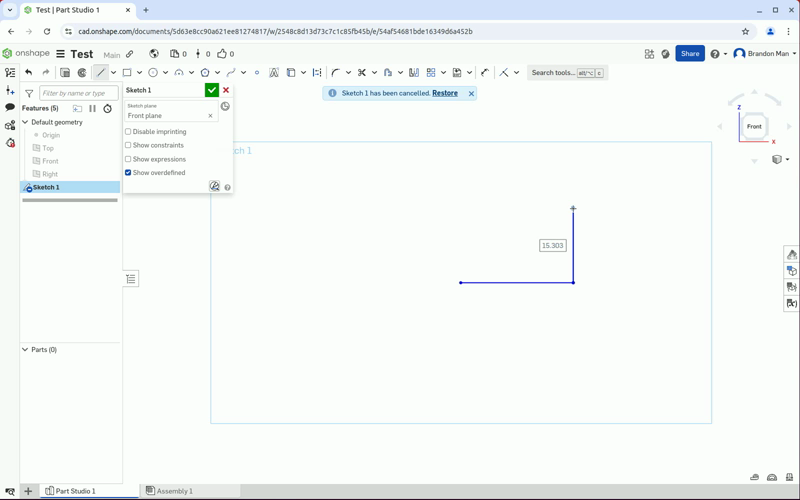
mouse_move(460, 208)
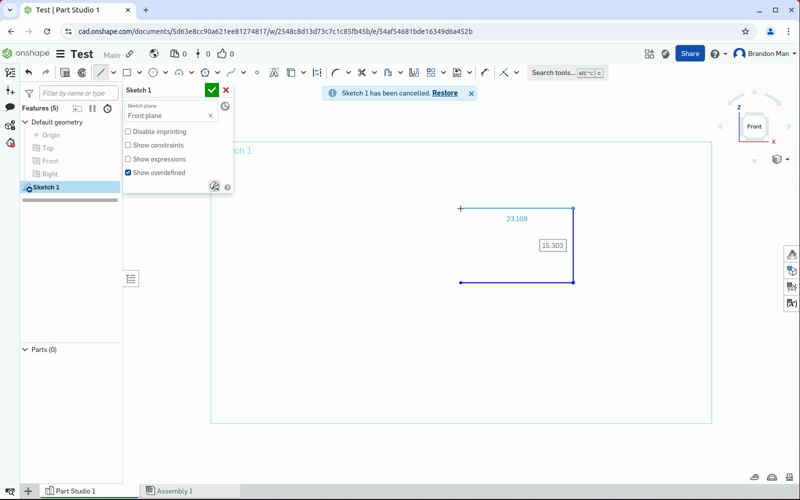
click(460, 208)
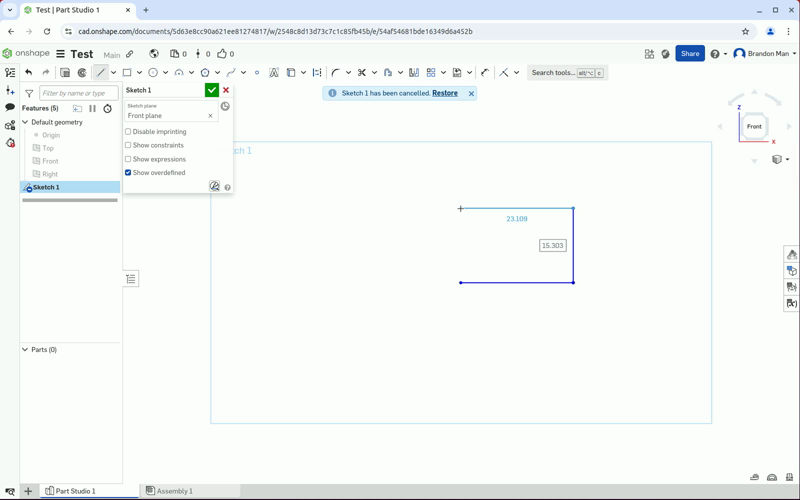
key_up(shift)
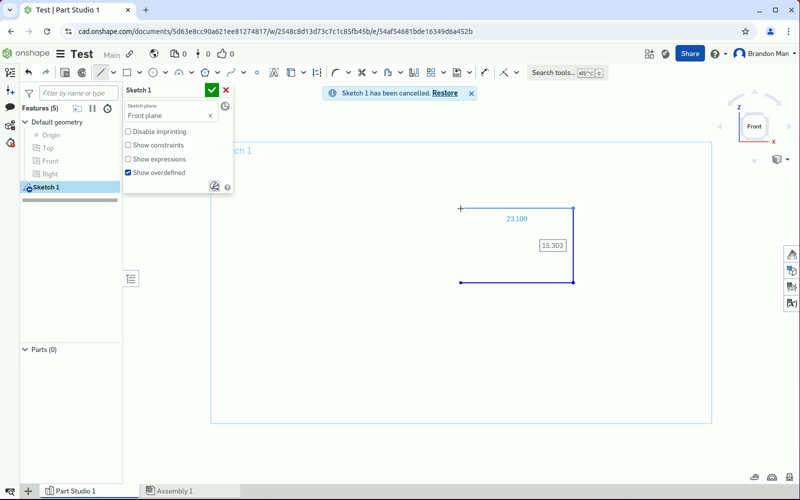
key_down(shift)
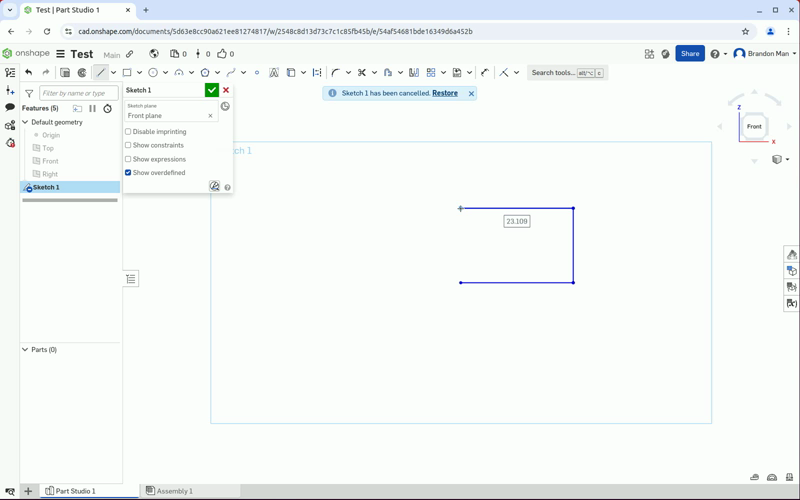
mouse_move(460, 282)
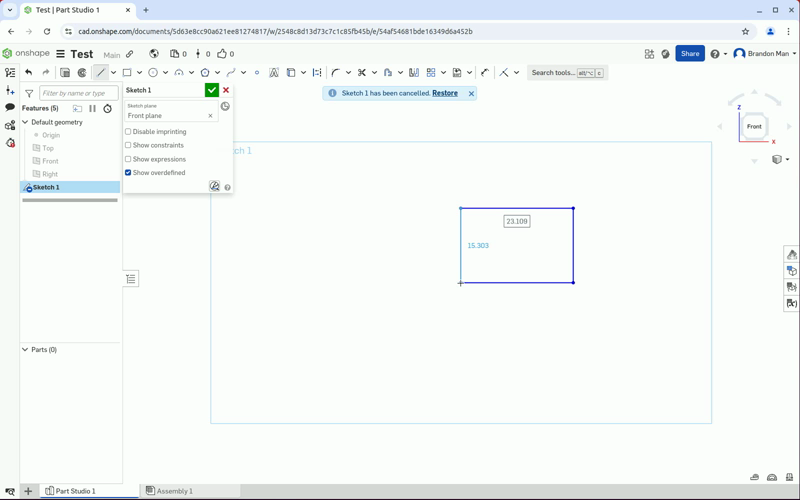
key_up(shift)
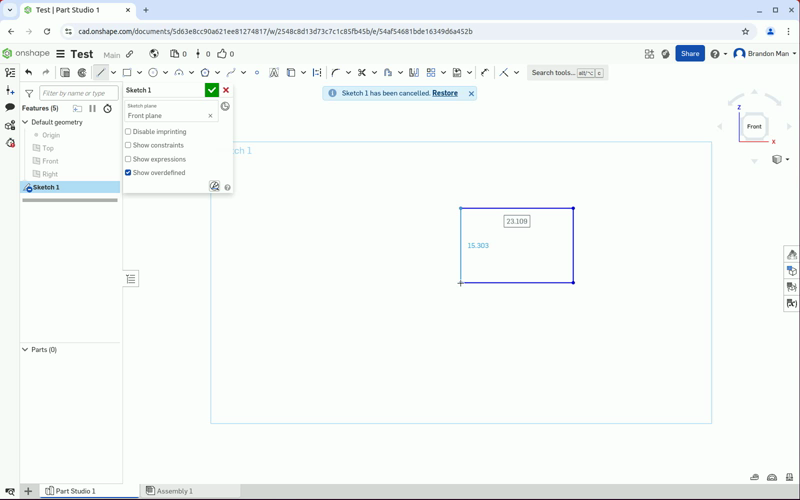
click(460, 282)
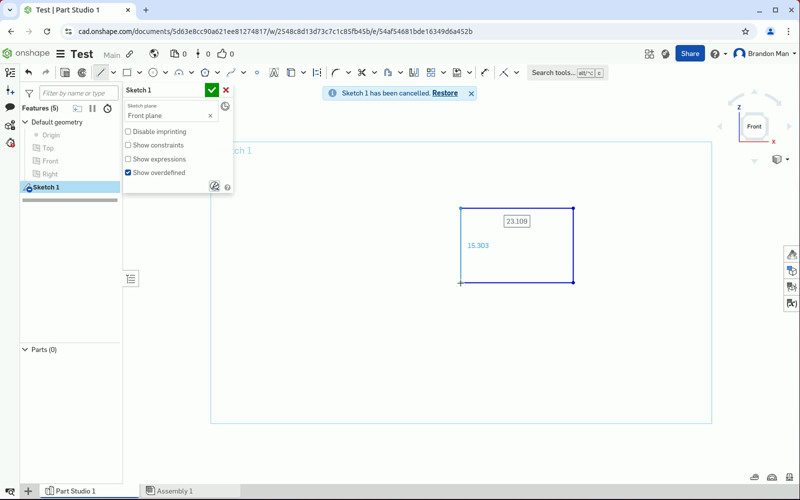
key(esc)
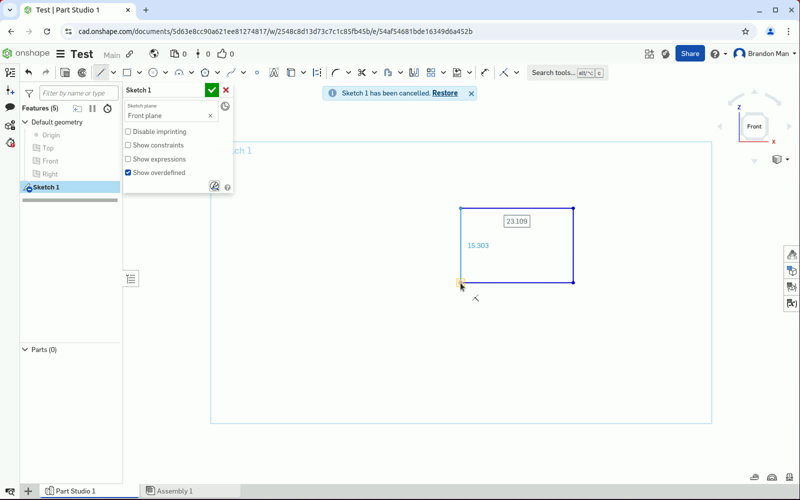
mouse_move(521, 213)
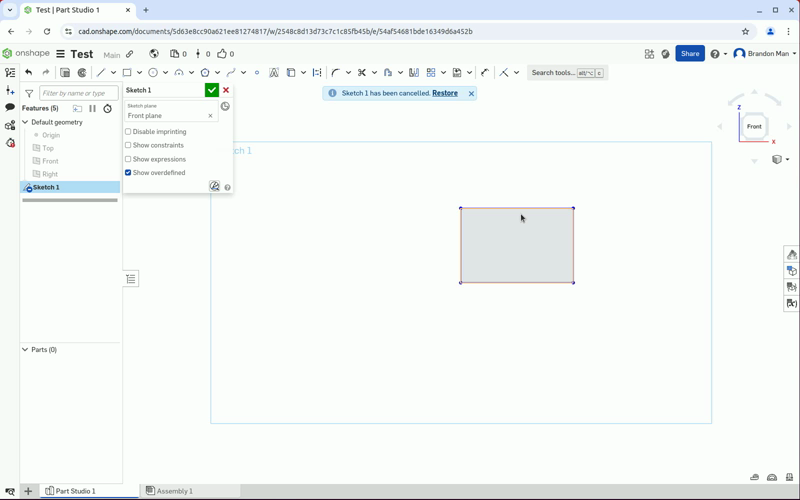
click(521, 213)
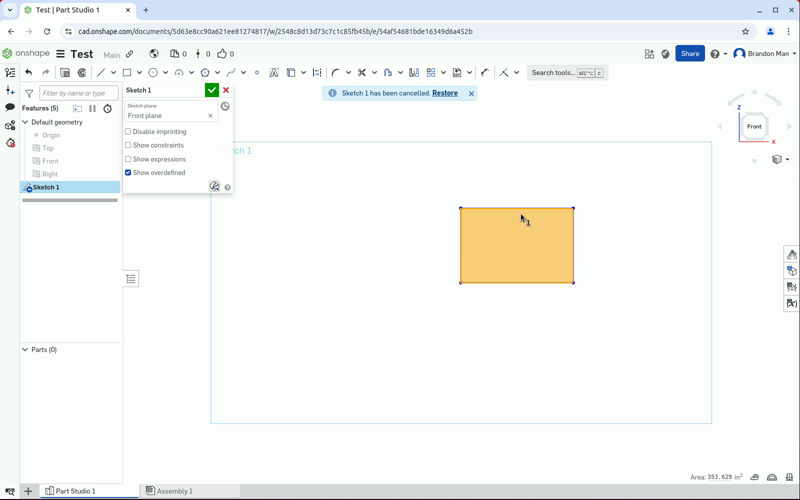
mouse_move(73, 352)
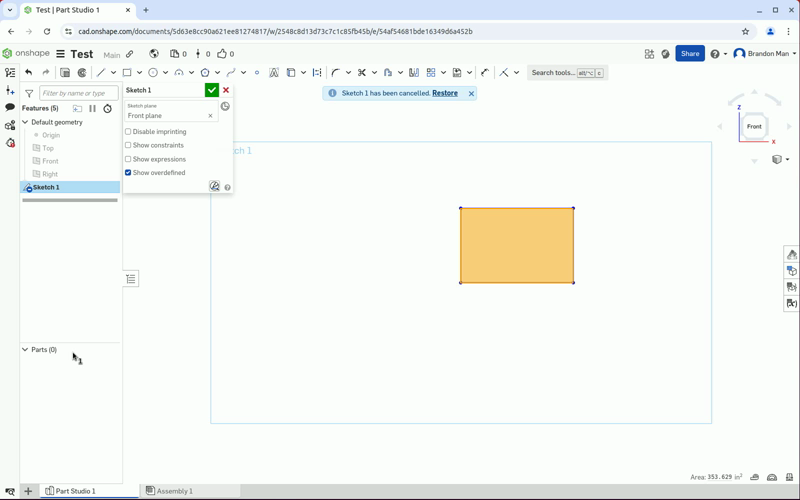
key(shift+y)
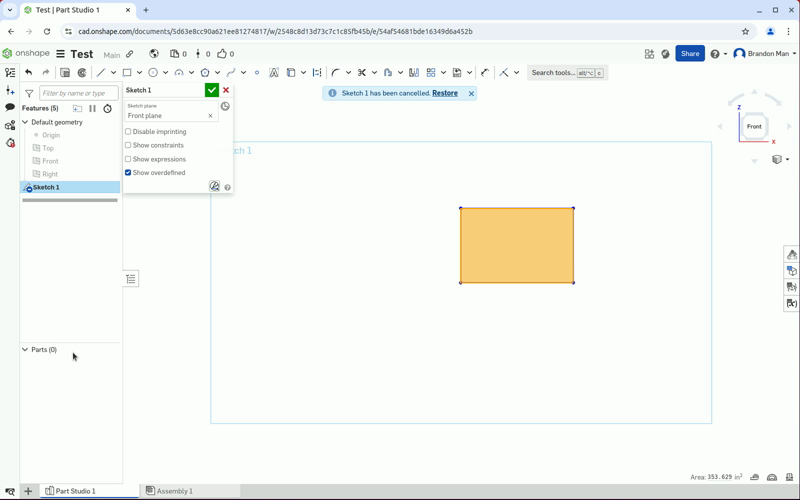
key(shift+e)
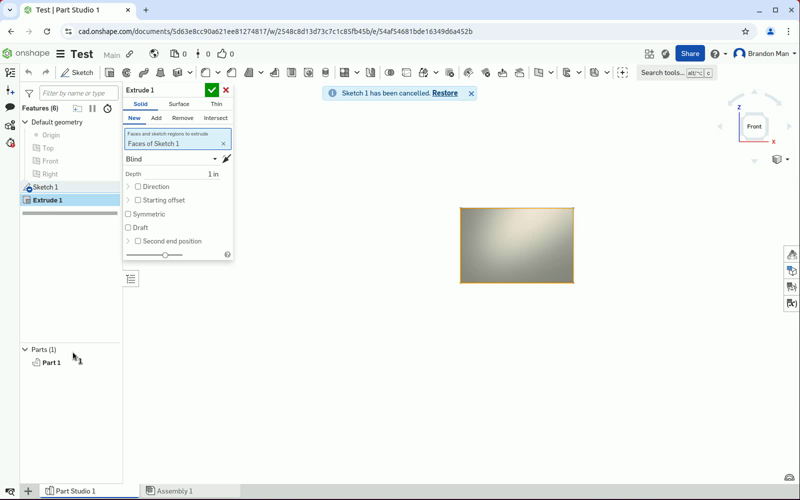
mouse_move(143, 106)
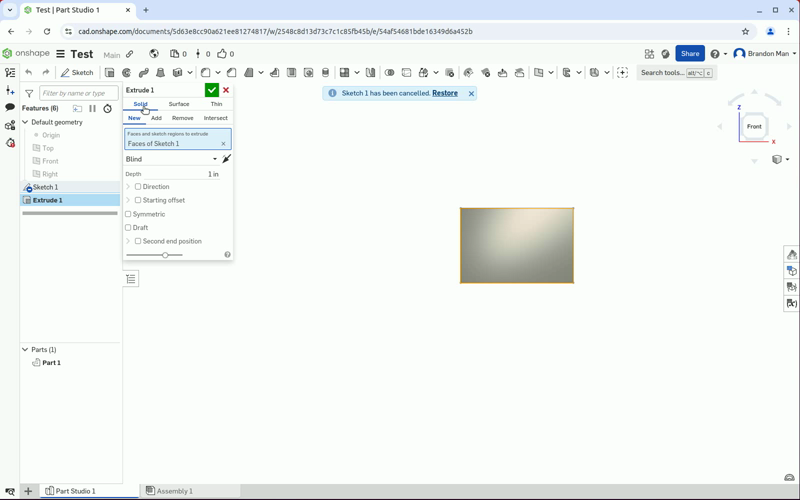
click(143, 106)
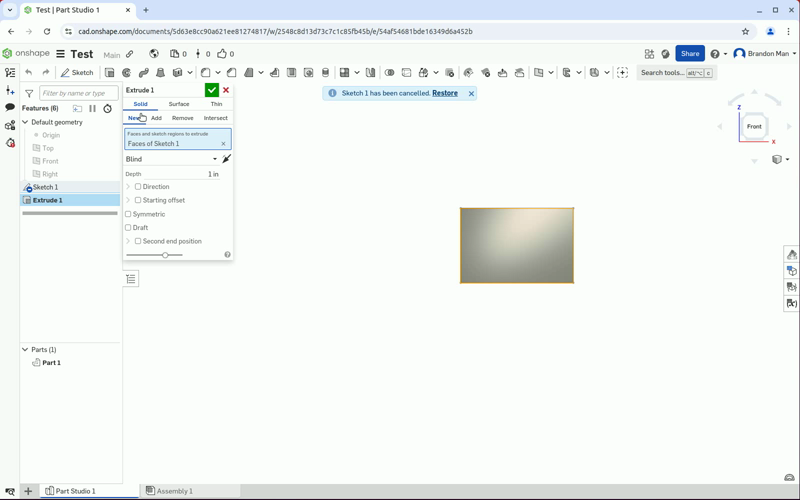
mouse_move(137, 120)
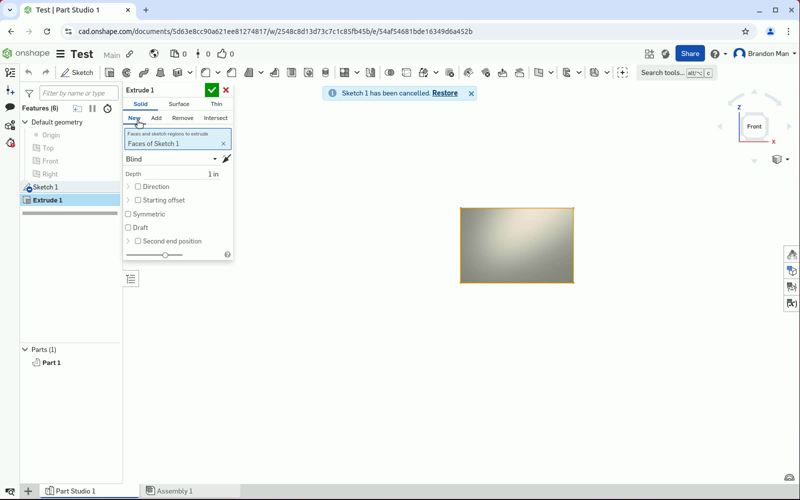
click(137, 120)
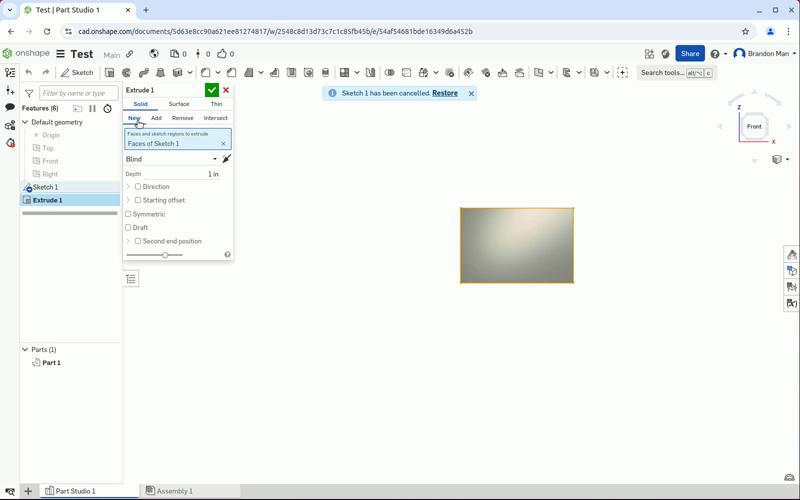
key(tab, 4)
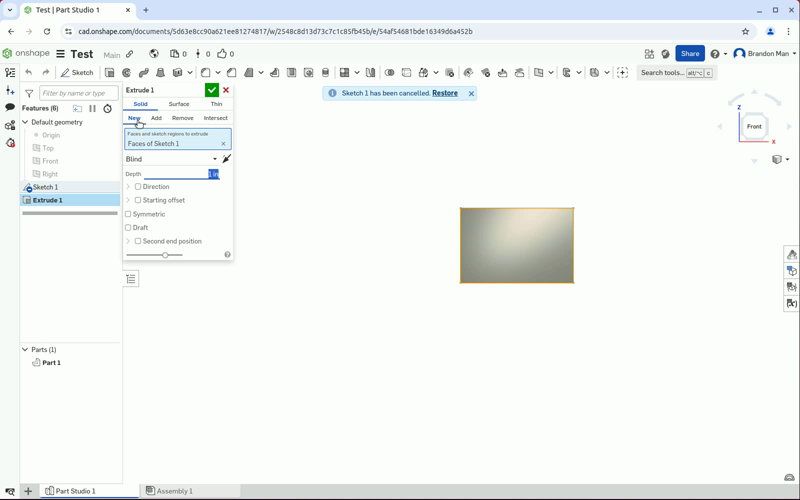
text(15.406)
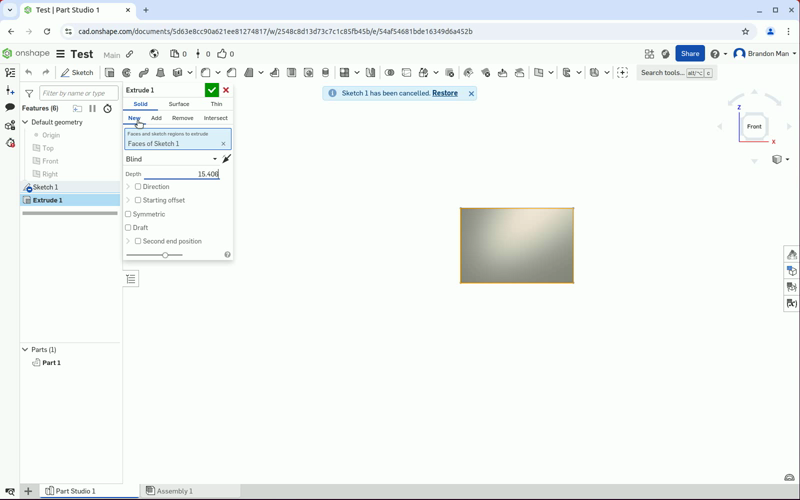
key(tab, 3)
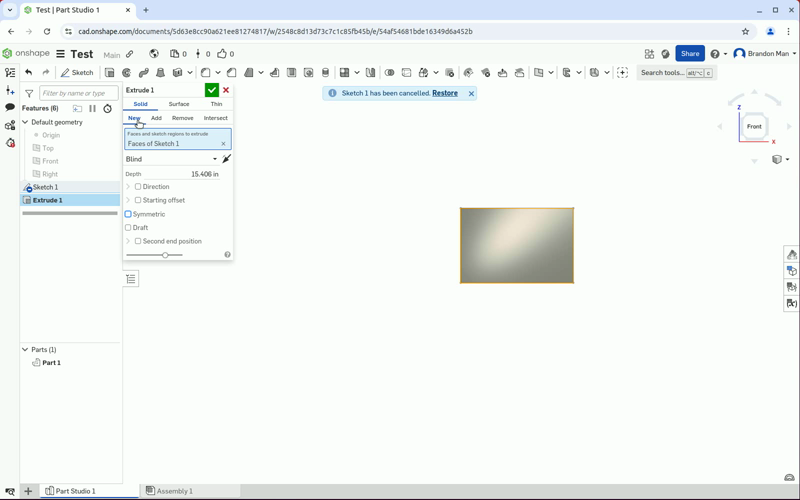
key(space)
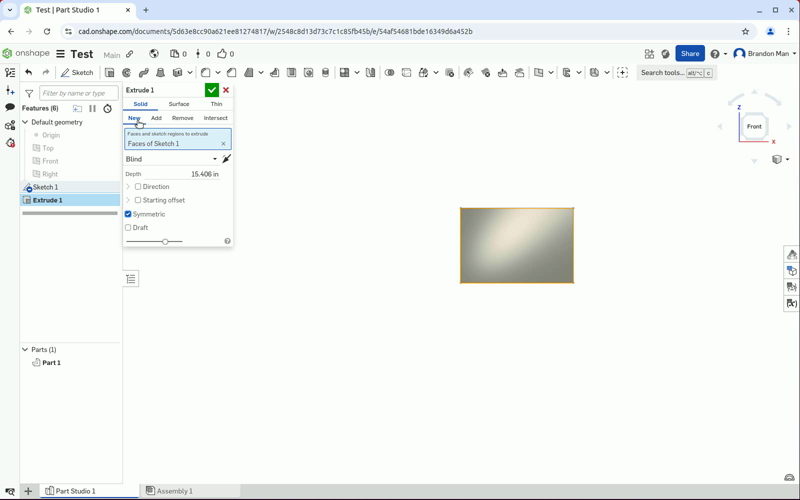
key(enter)
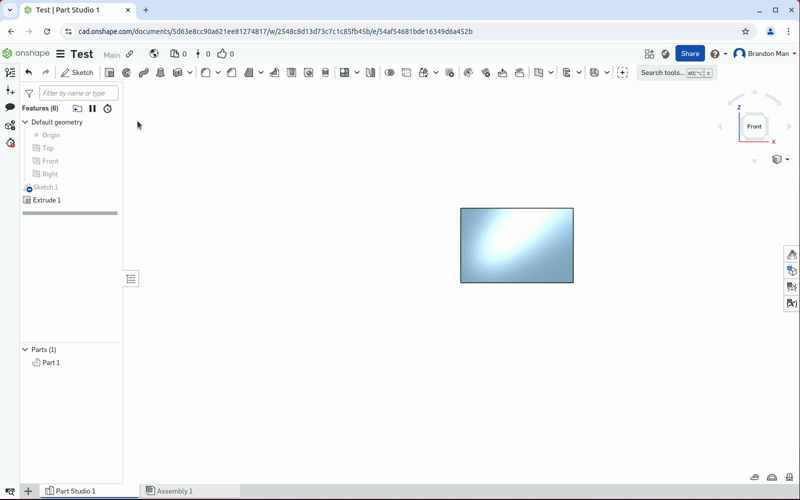
key(shift+h)
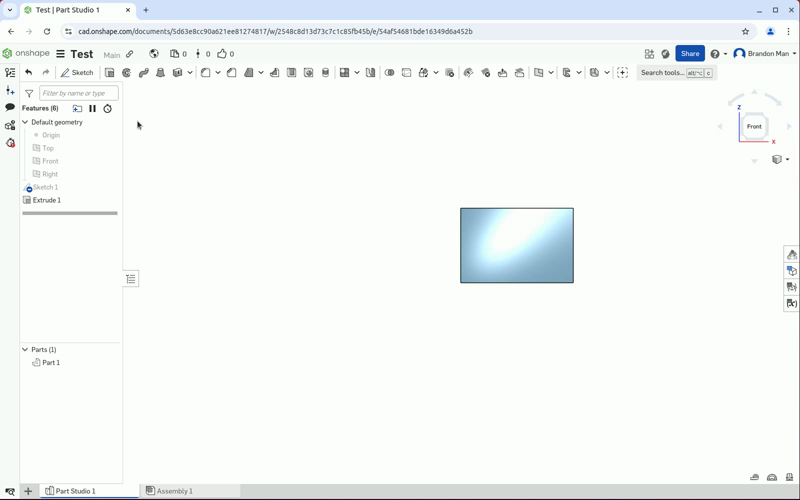
key(shift+h)
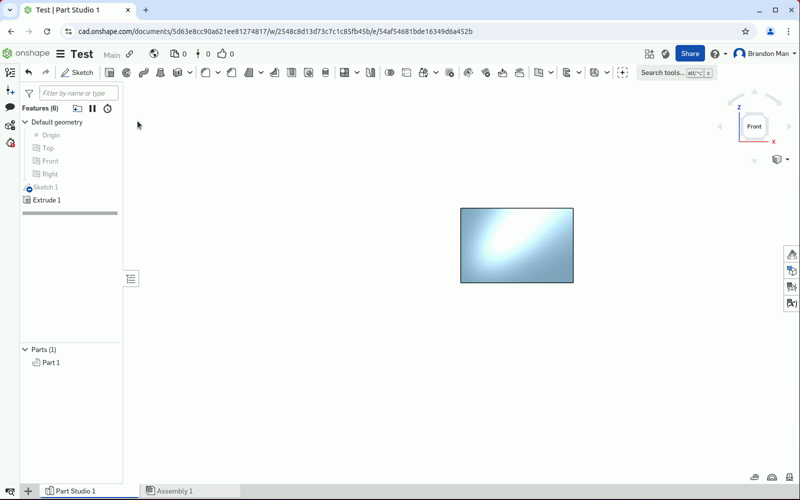
mouse_move(73, 189)
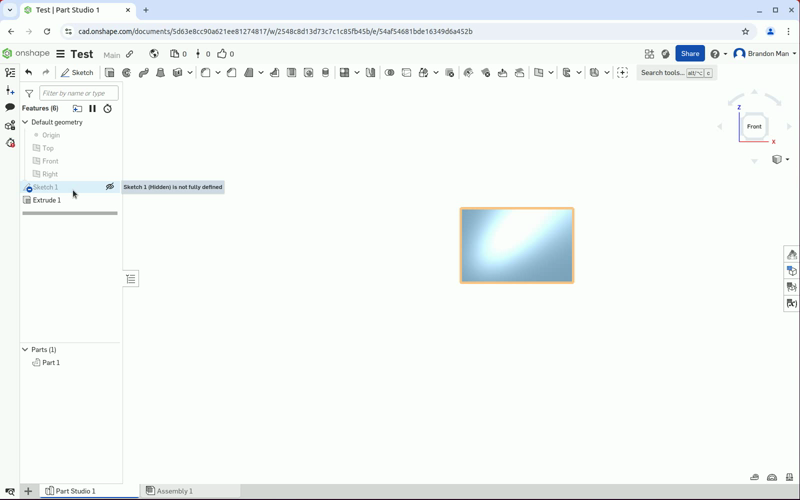
click(73, 189)
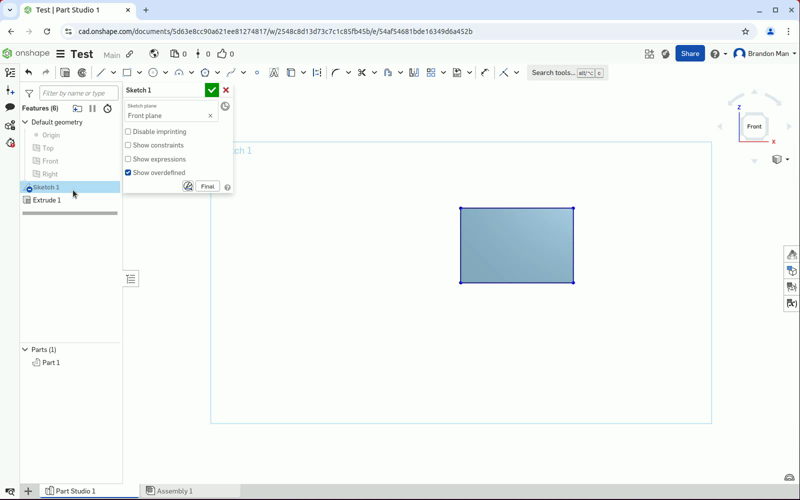
mouse_move(229, 92)
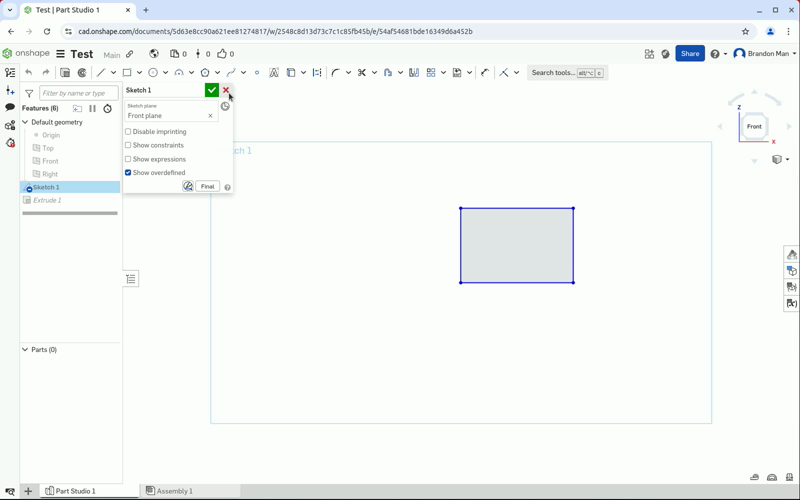
click(229, 92)
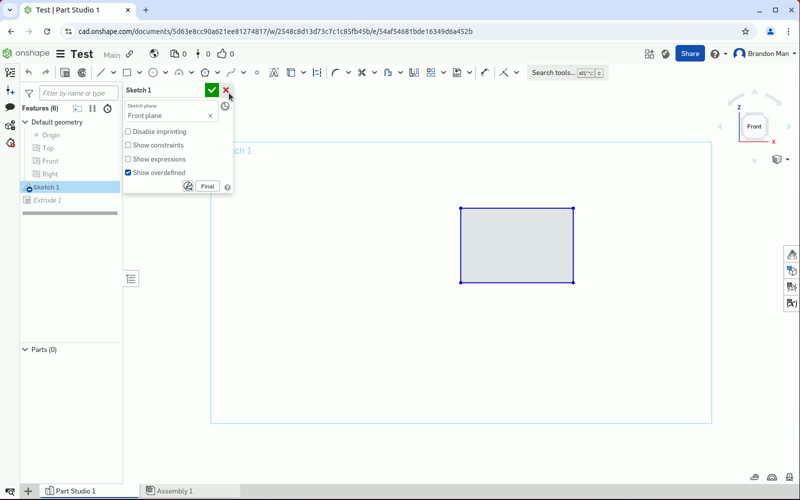
key(shift+s)
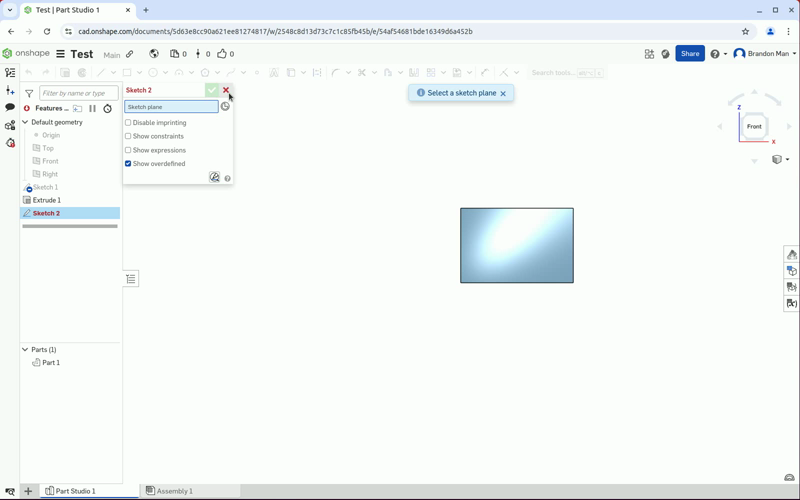
mouse_move(73, 163)
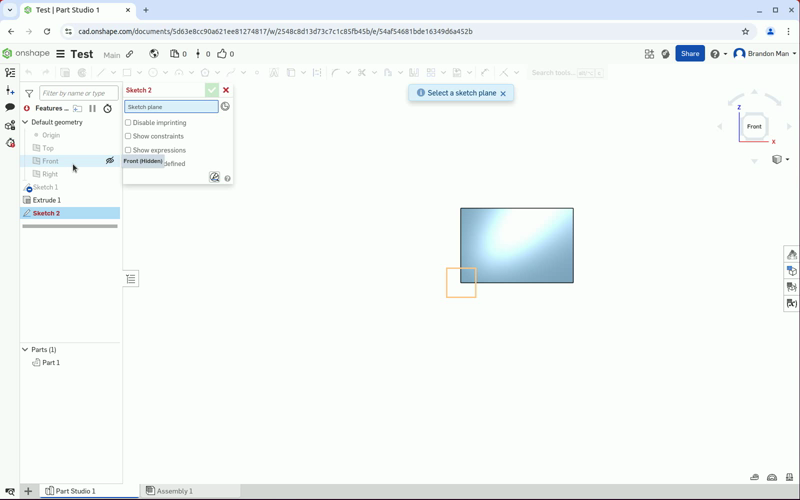
click(73, 163)
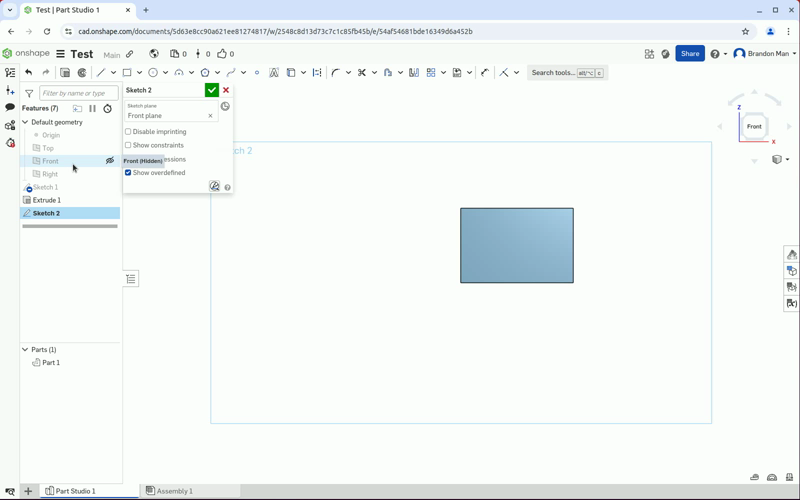
mouse_move(73, 352)
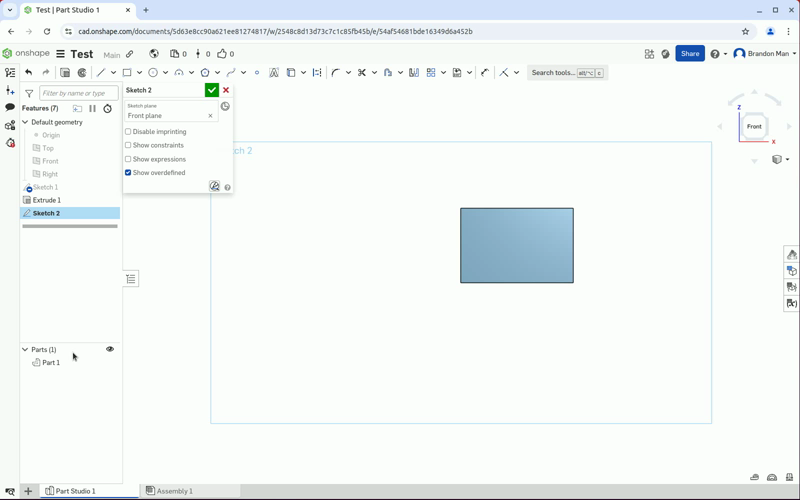
key(y)
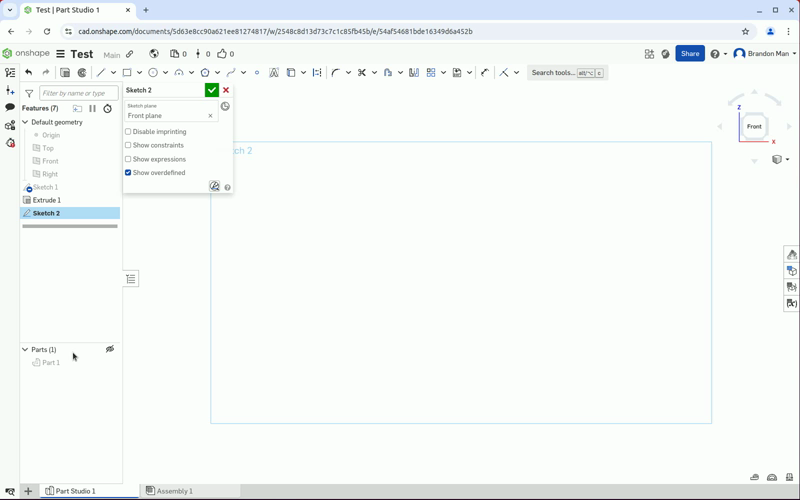
key(l)
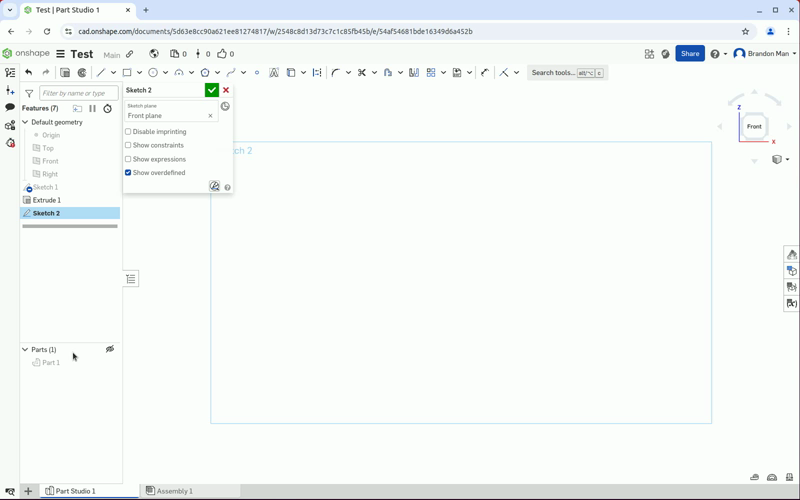
key_down(shift)
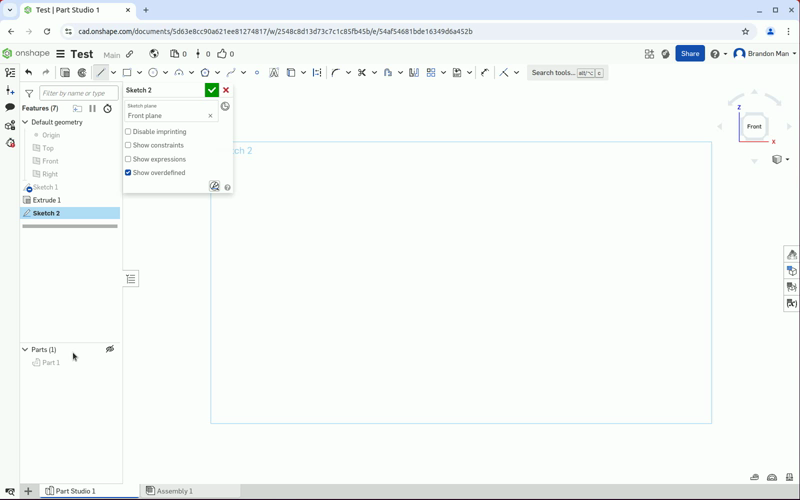
mouse_move(460, 226)
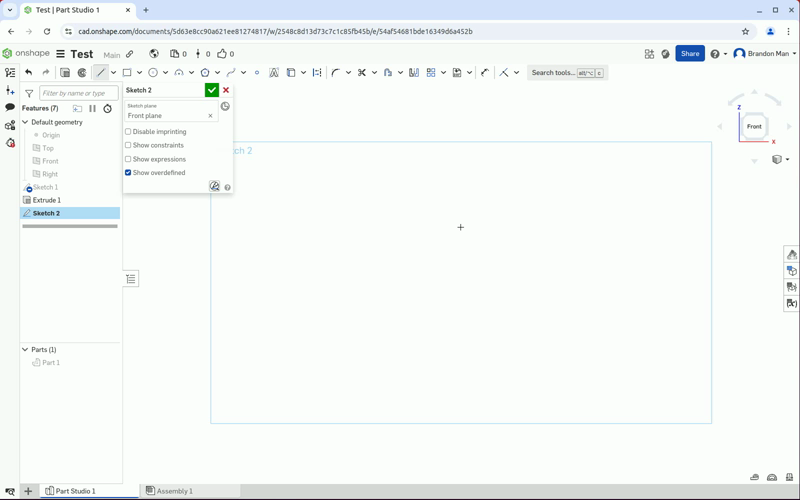
click(460, 226)
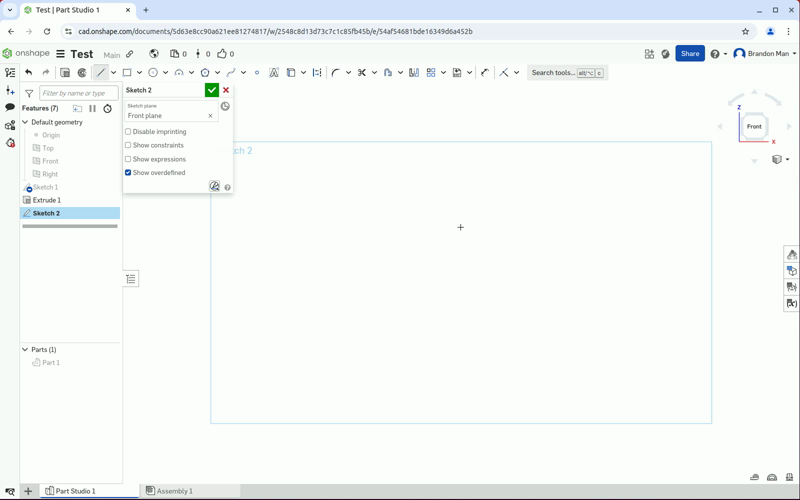
key_up(shift)
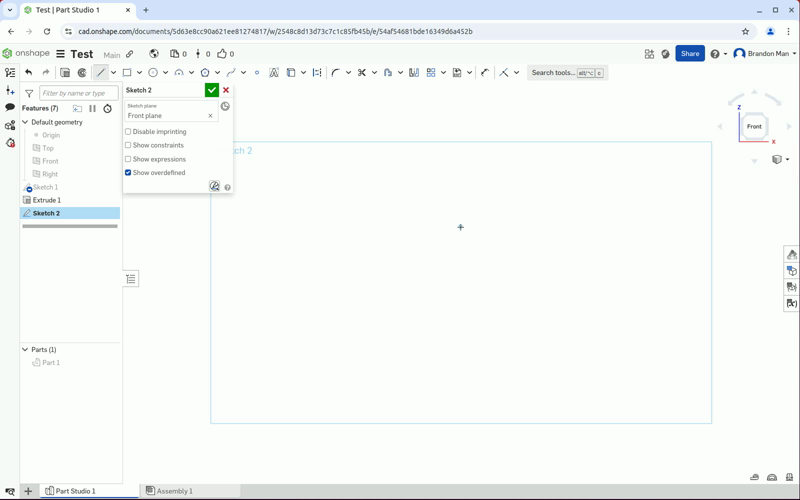
key_down(shift)
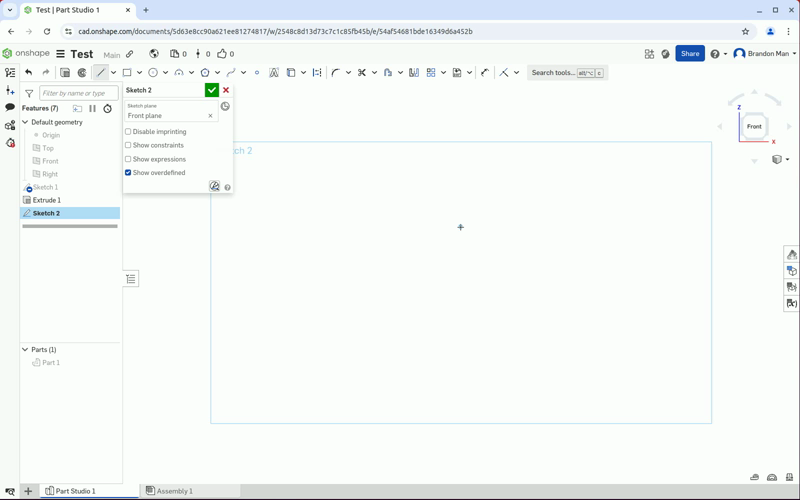
mouse_move(490, 226)
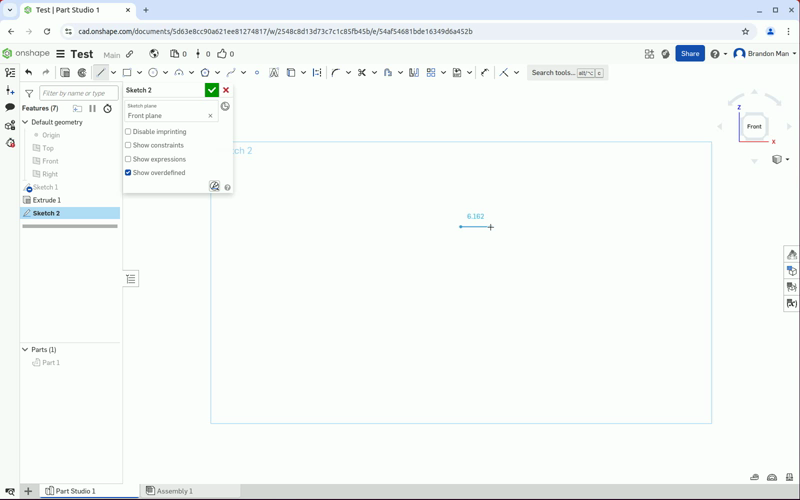
mouse_move(480, 207)
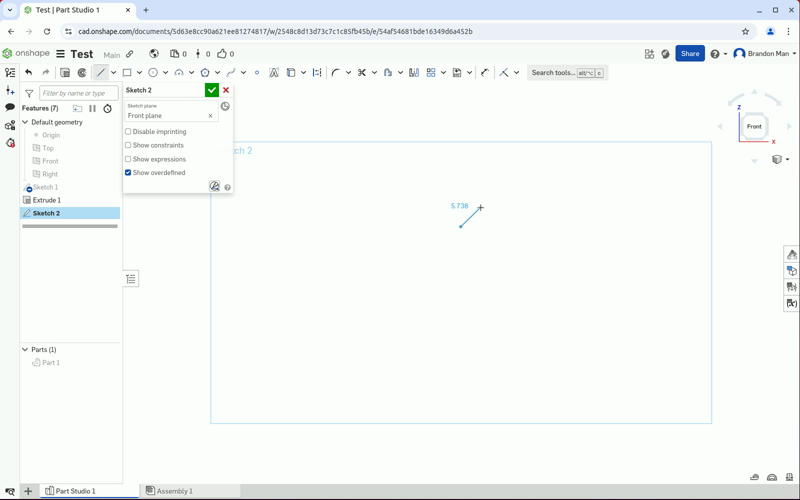
click(480, 207)
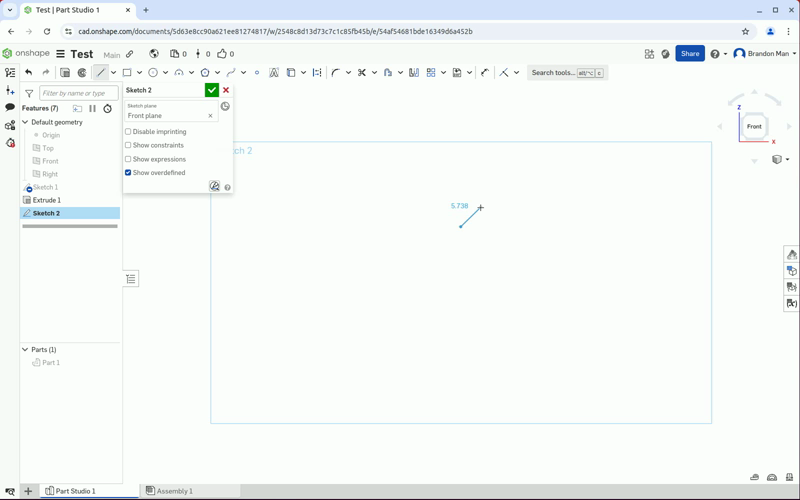
key_up(shift)
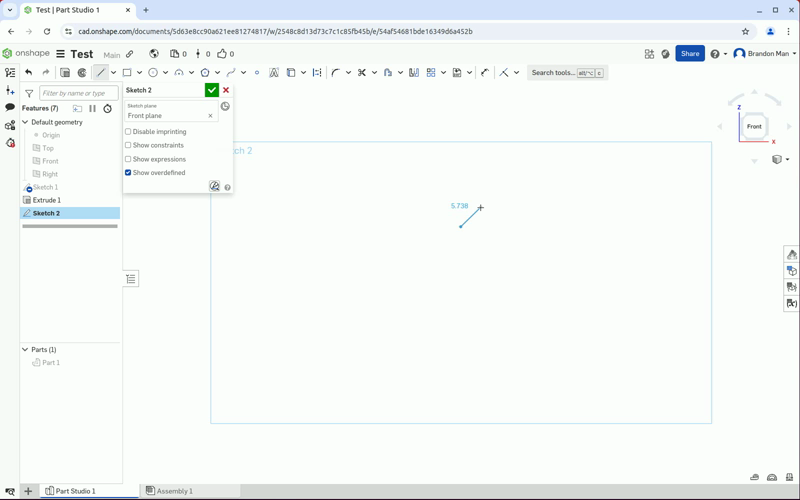
key_down(shift)
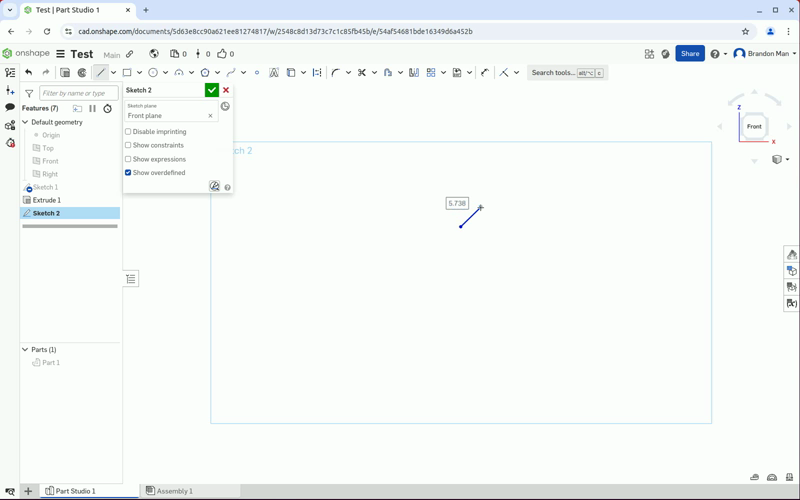
mouse_move(510, 207)
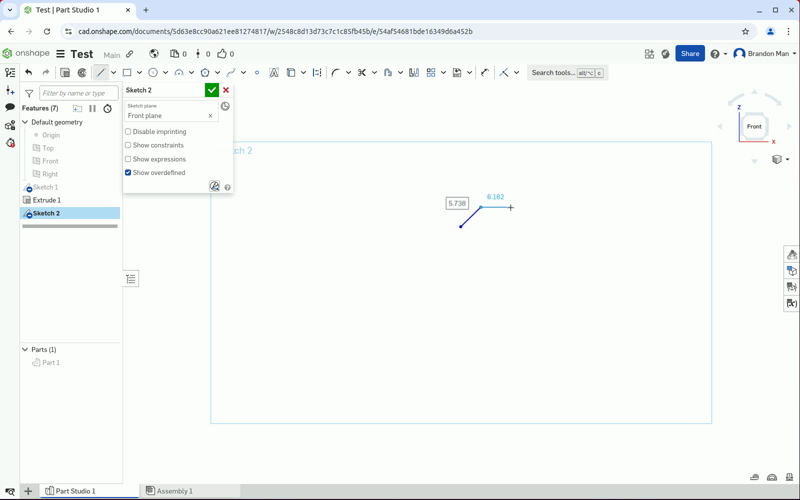
mouse_move(460, 207)
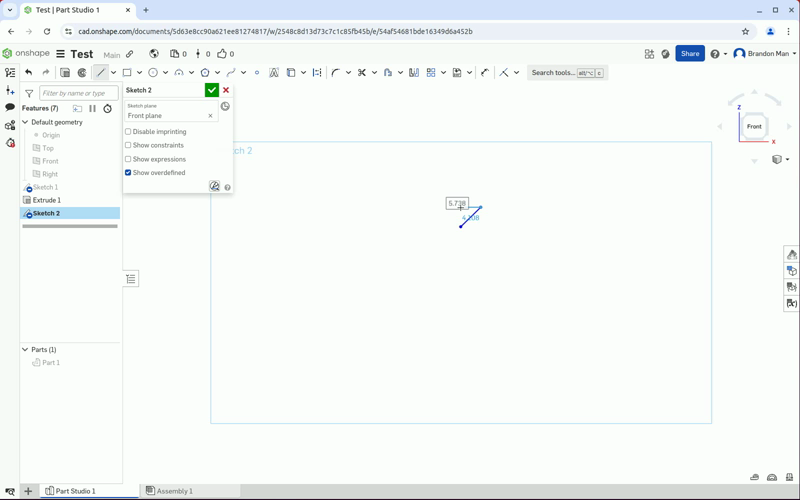
click(460, 207)
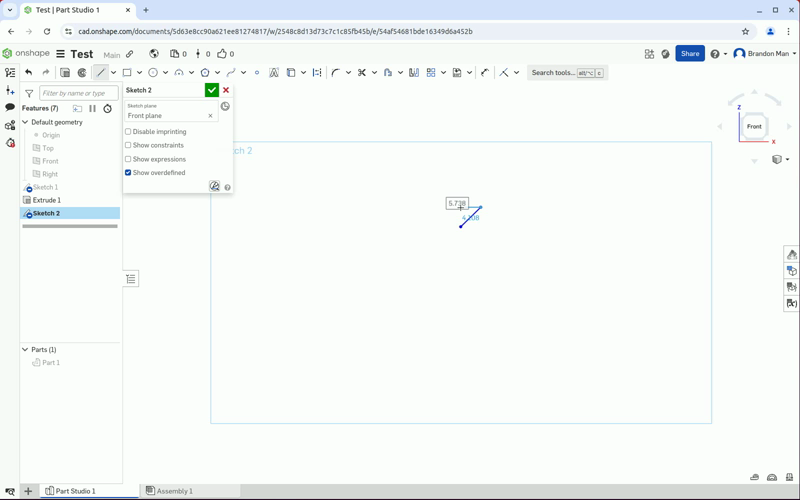
key_up(shift)
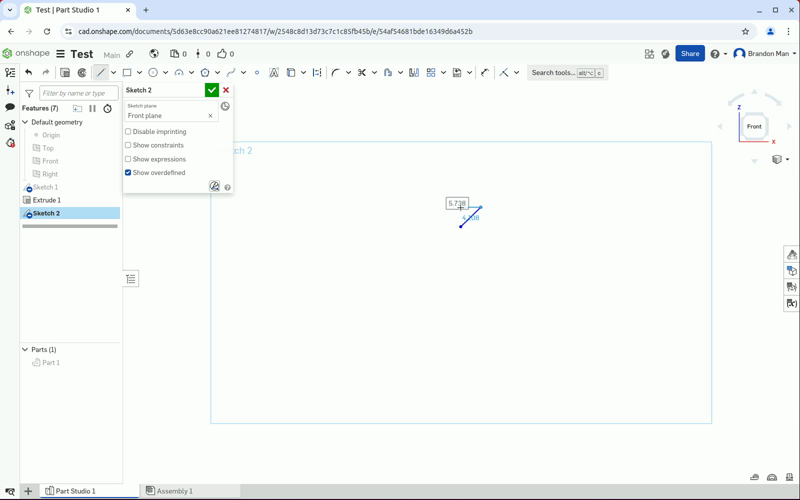
mouse_move(490, 207)
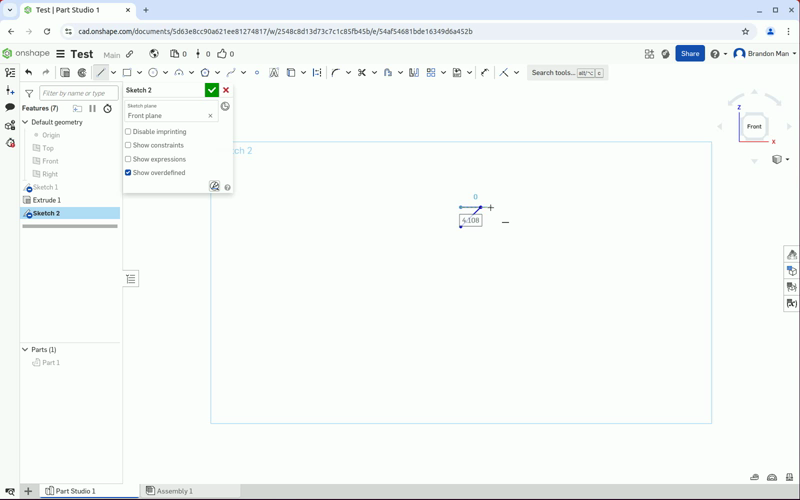
key_down(shift)
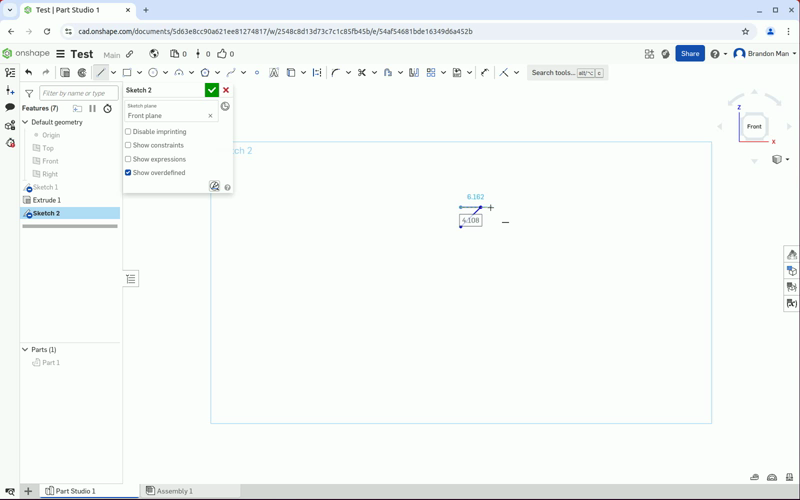
mouse_move(460, 226)
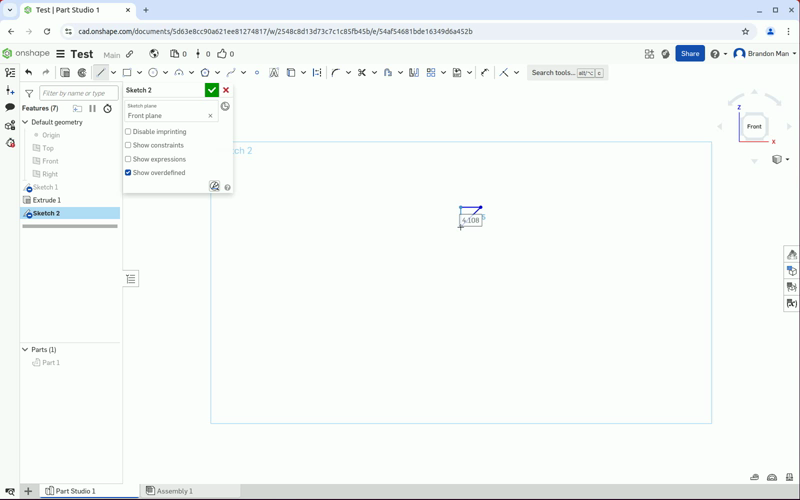
key_up(shift)
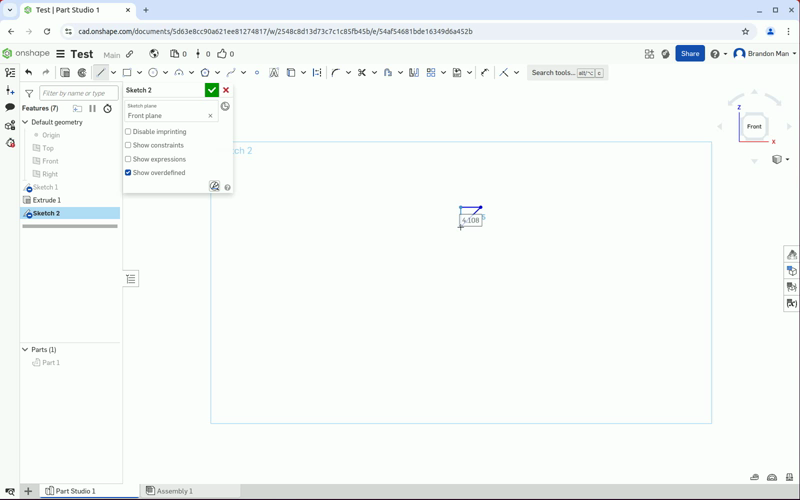
click(460, 226)
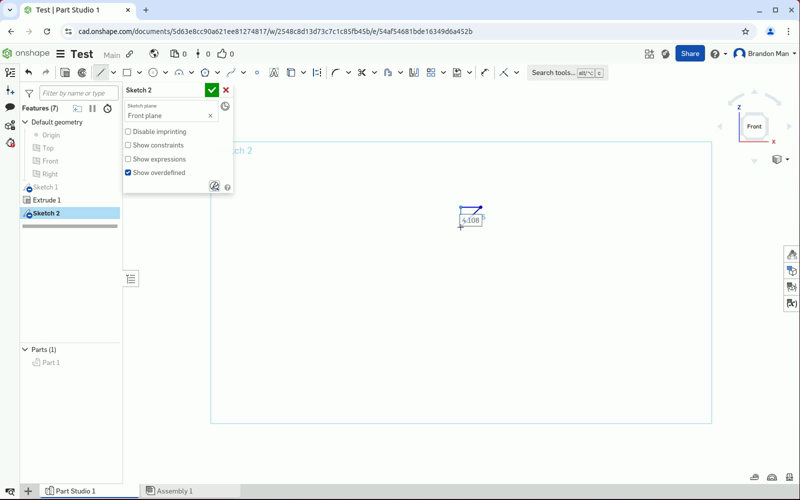
key(esc)
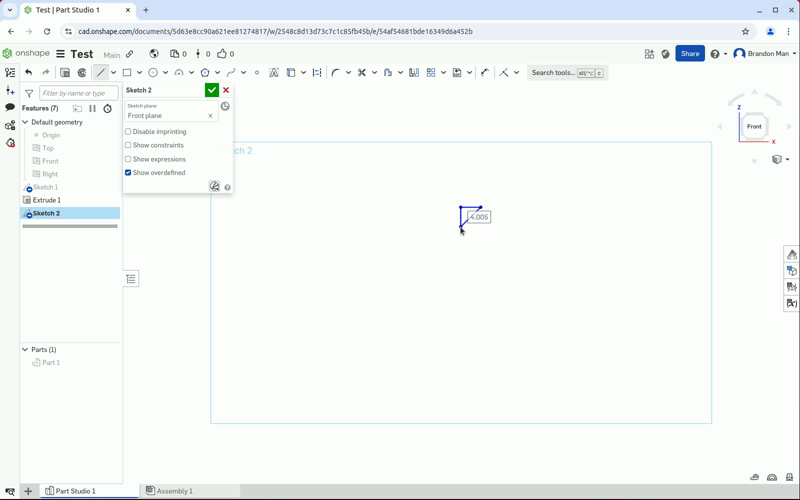
mouse_move(461, 225)
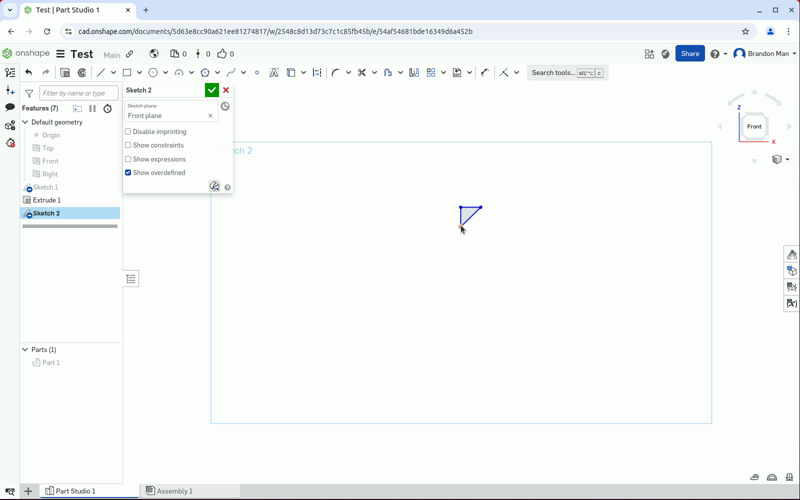
scroll(6)
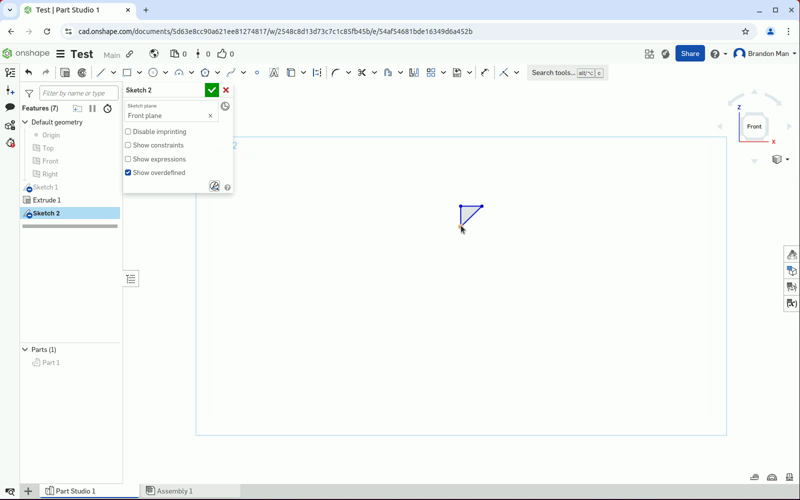
scroll(6)
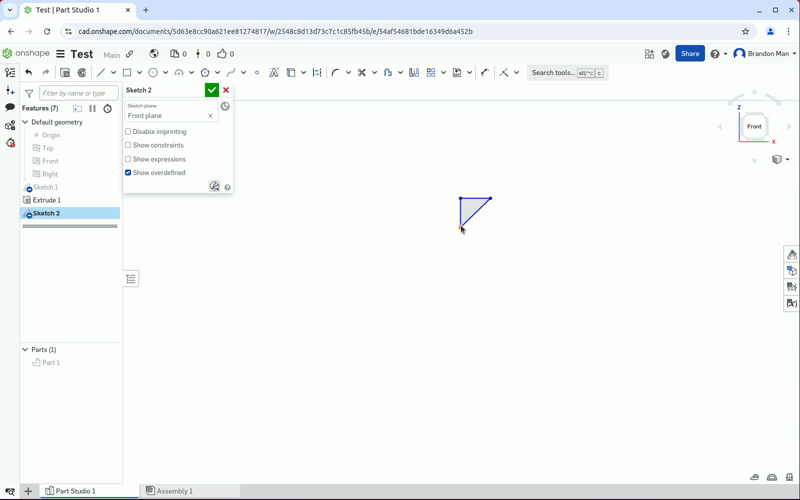
scroll(6)
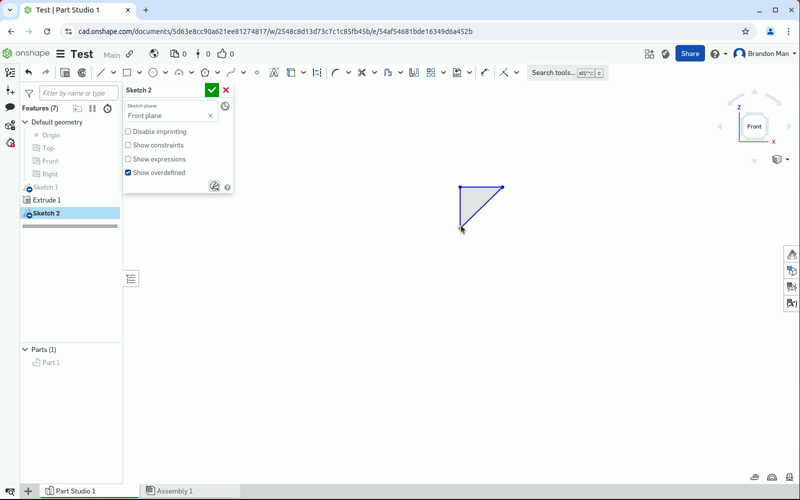
scroll(6)
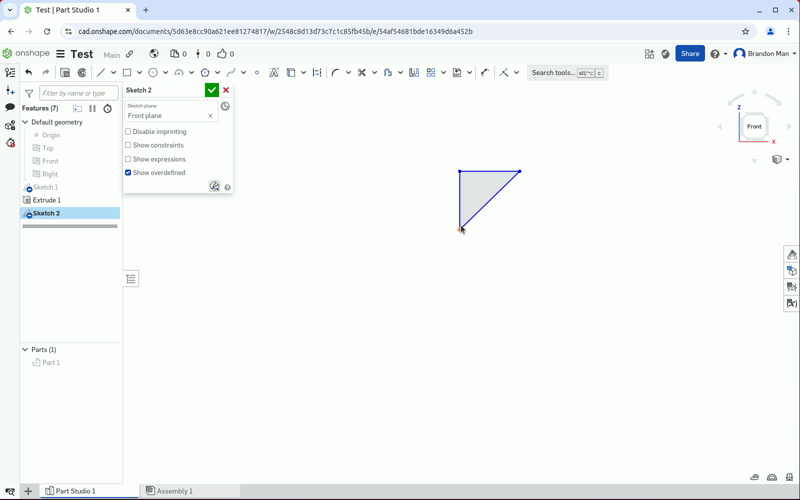
scroll(6)
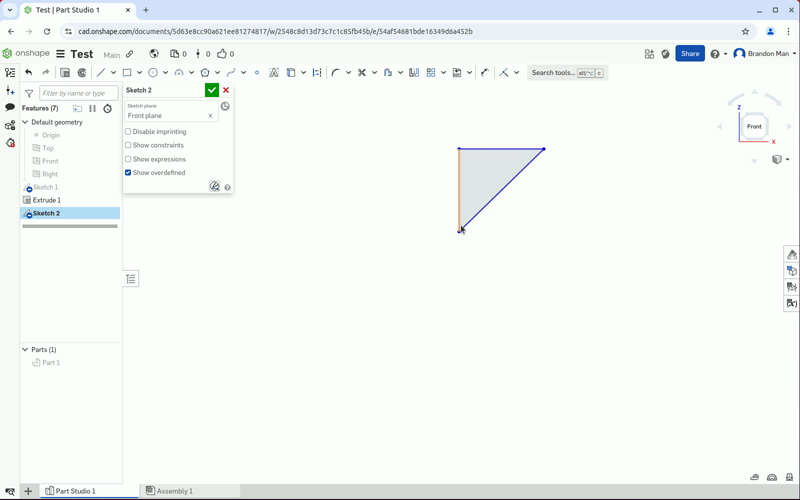
scroll(6)
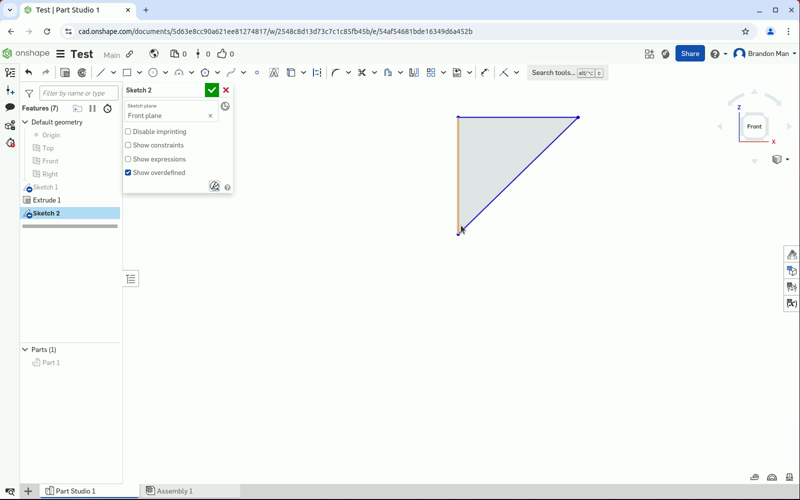
scroll(6)
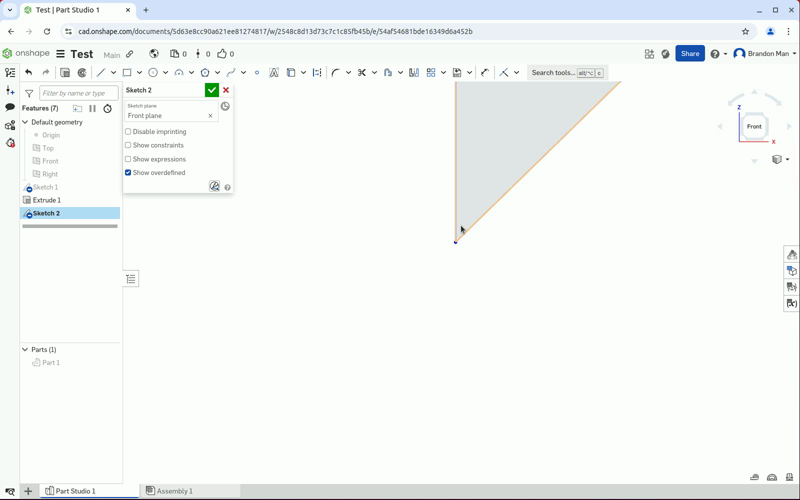
click(461, 225)
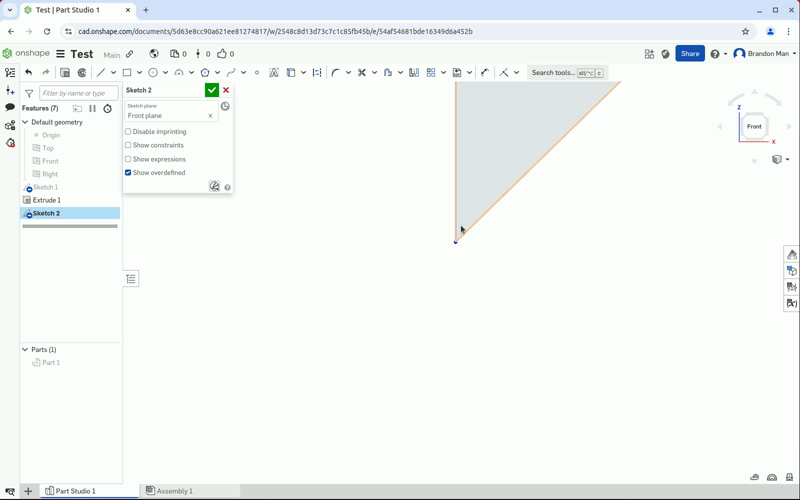
scroll(-6)
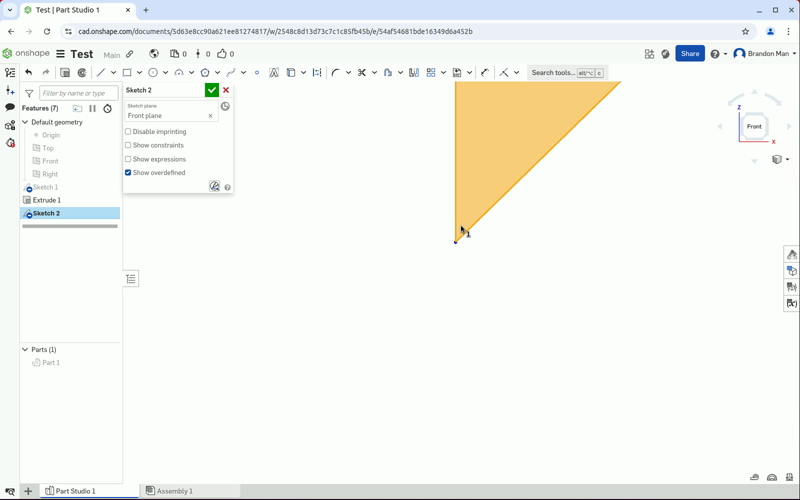
scroll(-6)
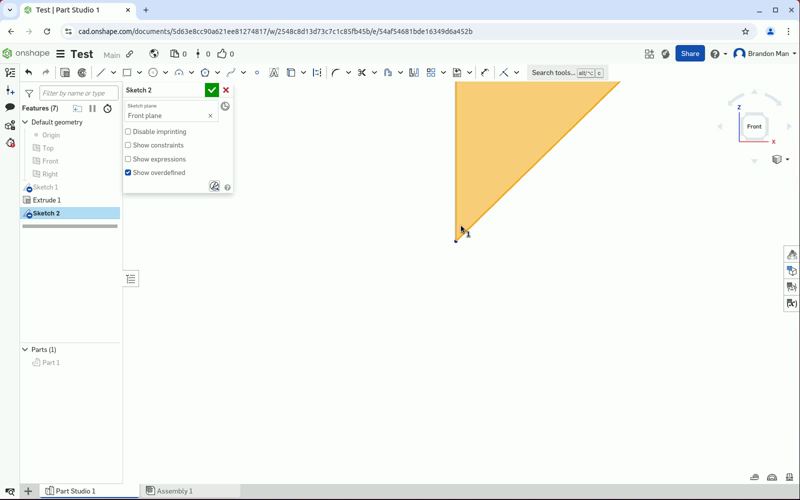
scroll(-6)
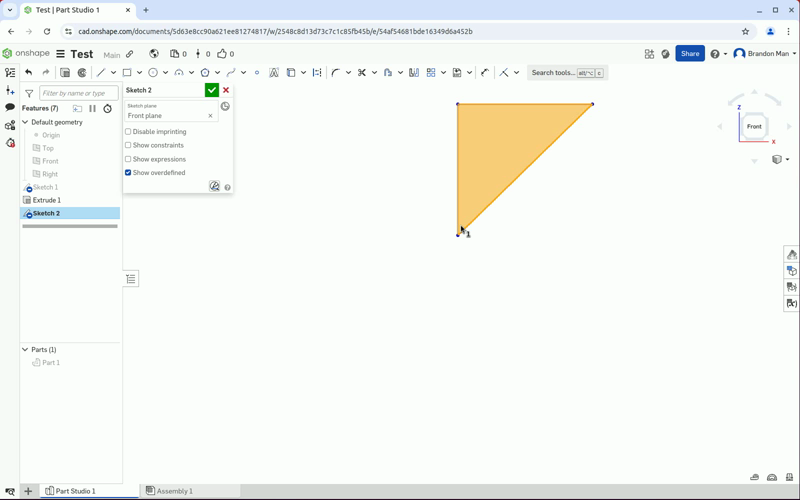
scroll(-6)
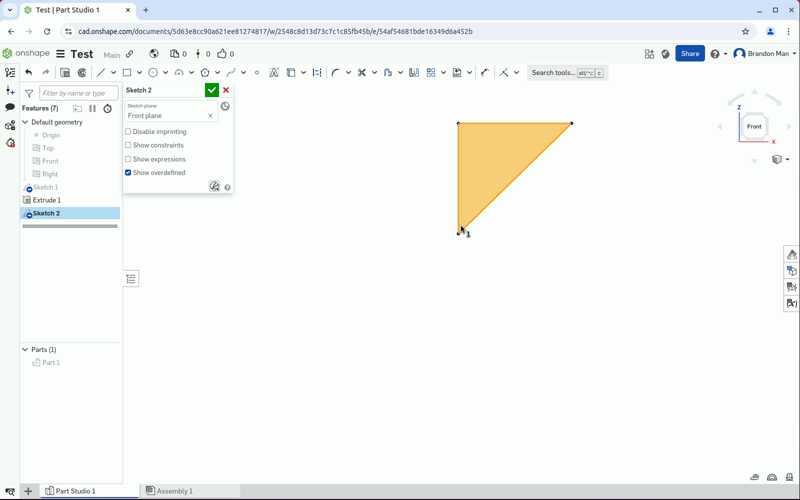
scroll(-6)
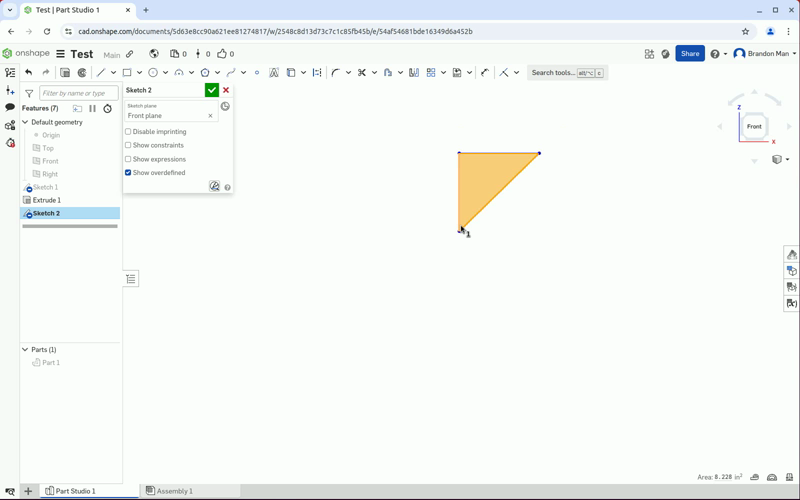
scroll(-6)
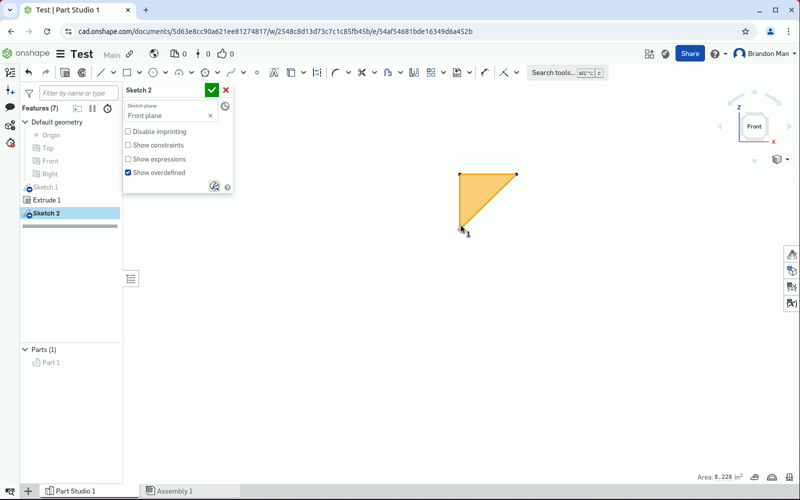
scroll(-6)
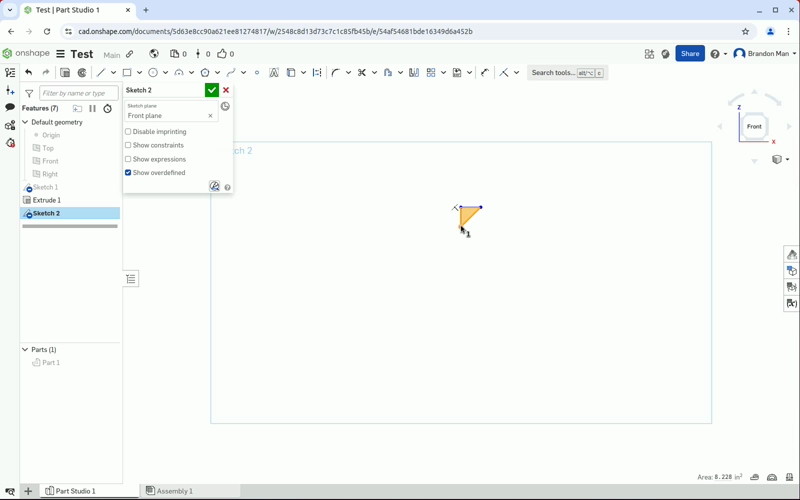
mouse_move(73, 352)
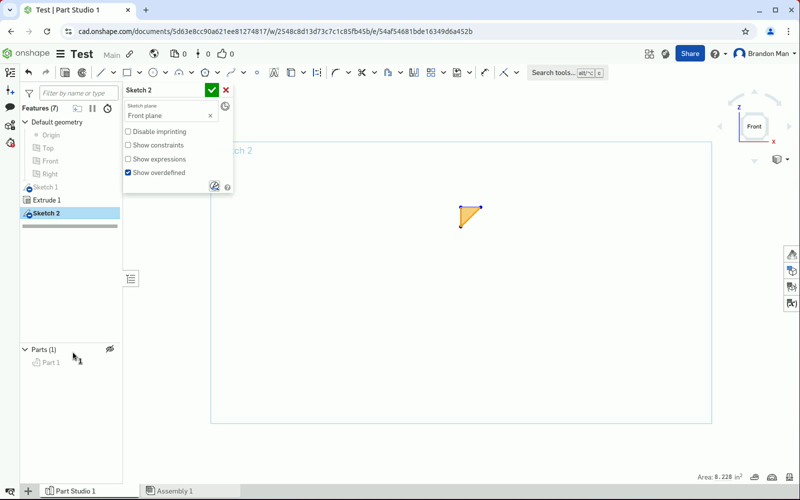
key(shift+y)
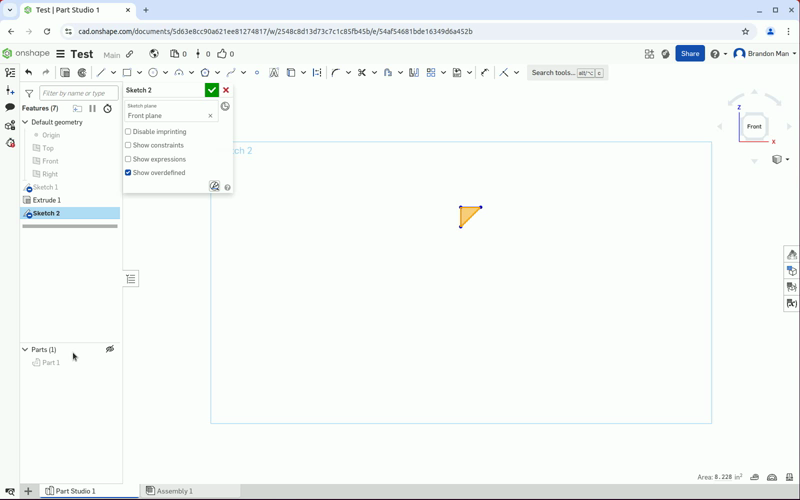
key(shift+e)
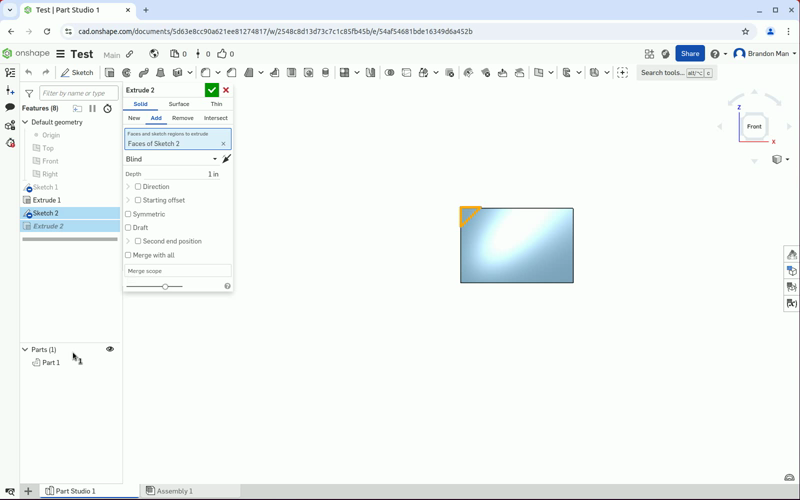
mouse_move(143, 106)
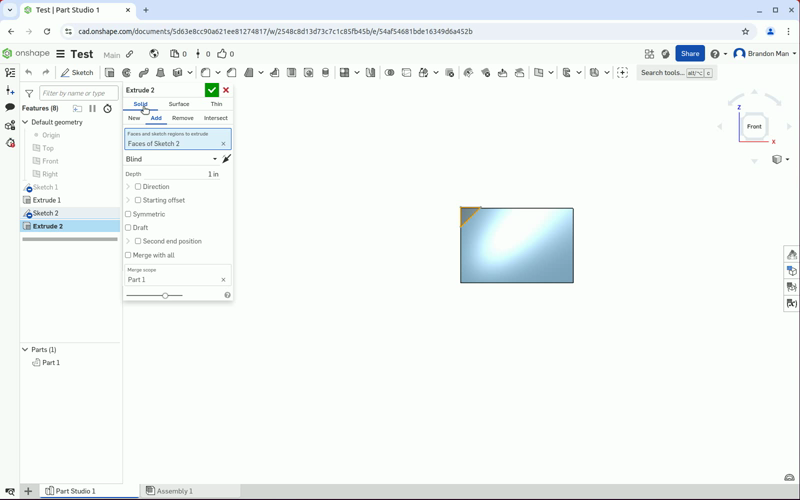
click(143, 106)
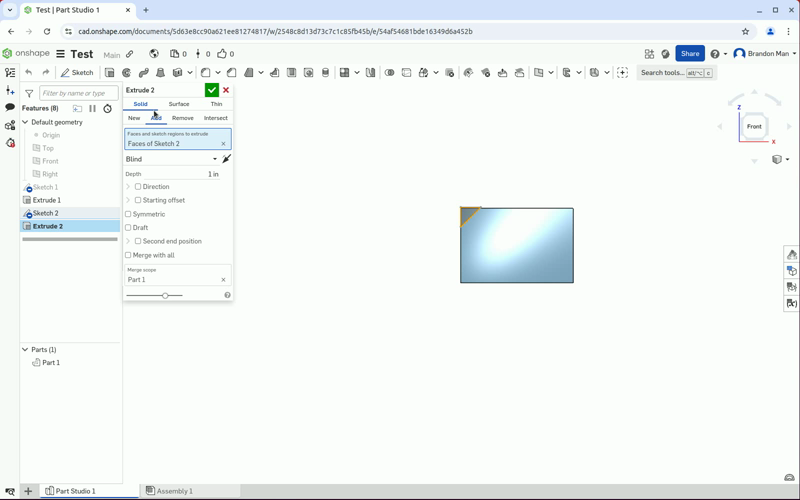
mouse_move(186, 120)
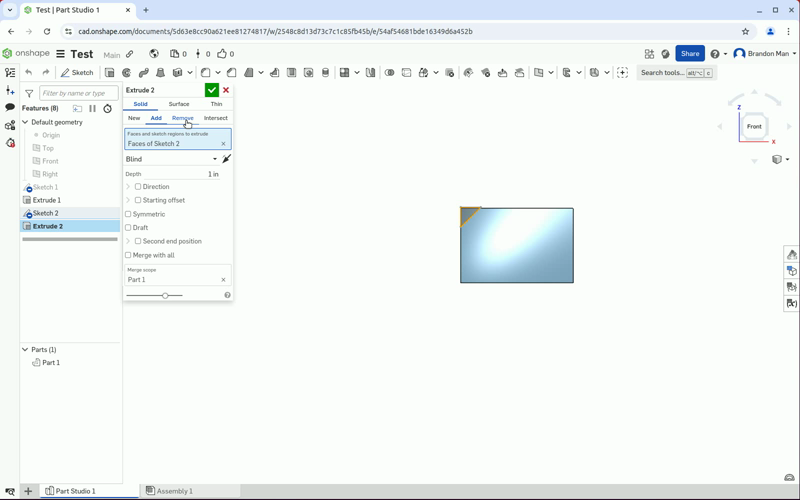
click(186, 120)
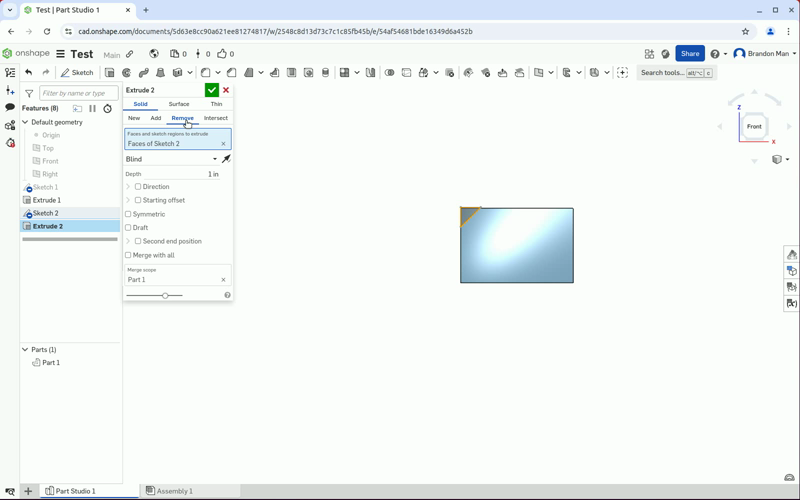
key(tab, 4)
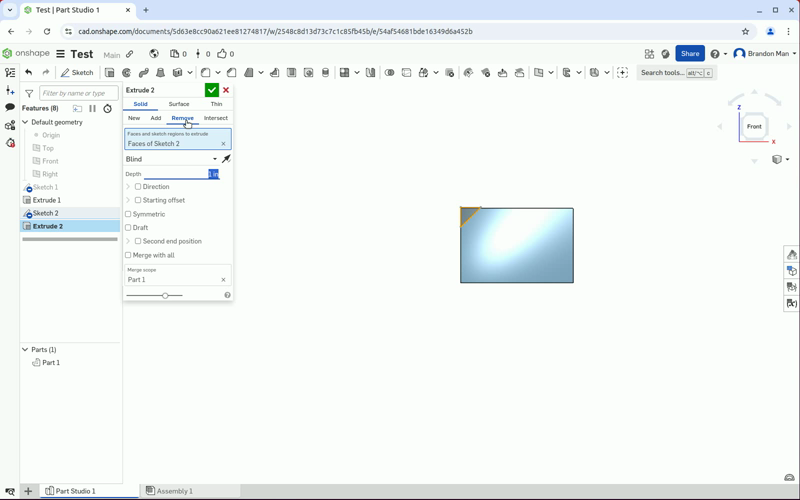
text(15.406)
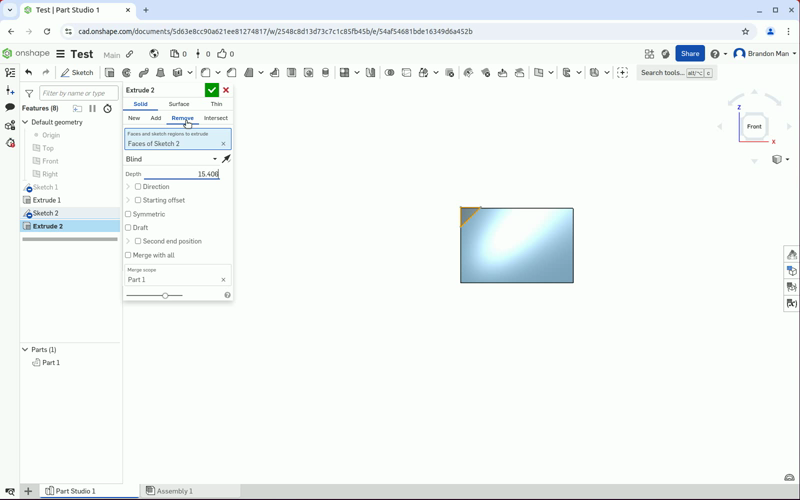
key(tab, 3)
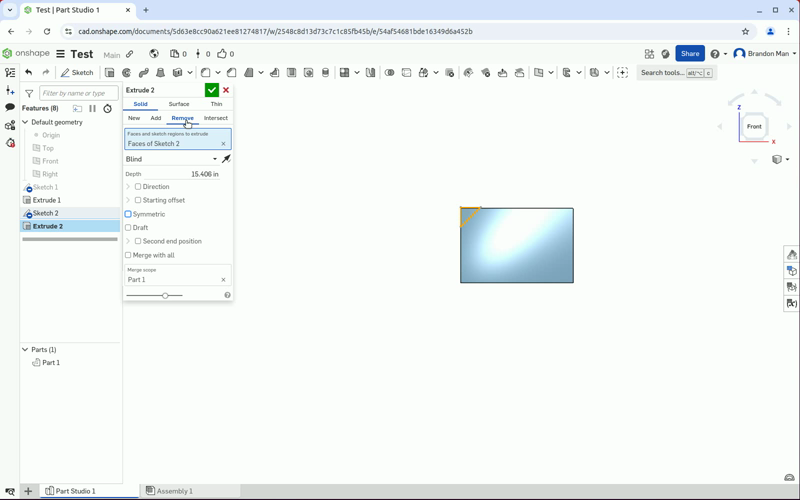
key(space)
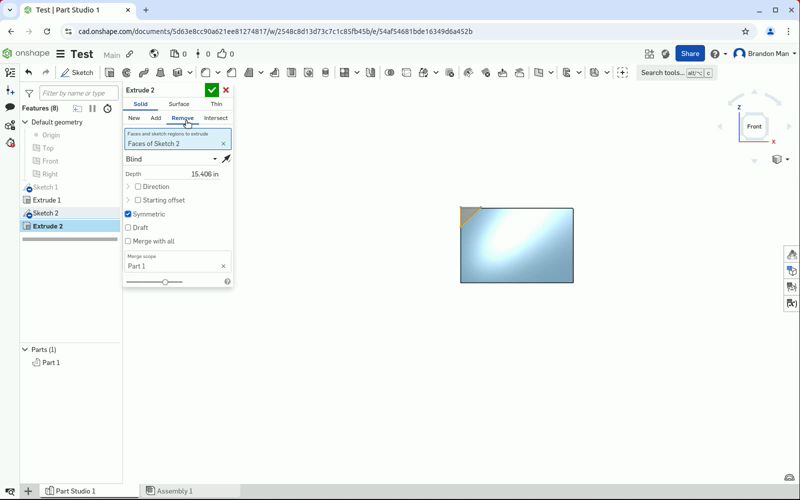
key(tab, 2)
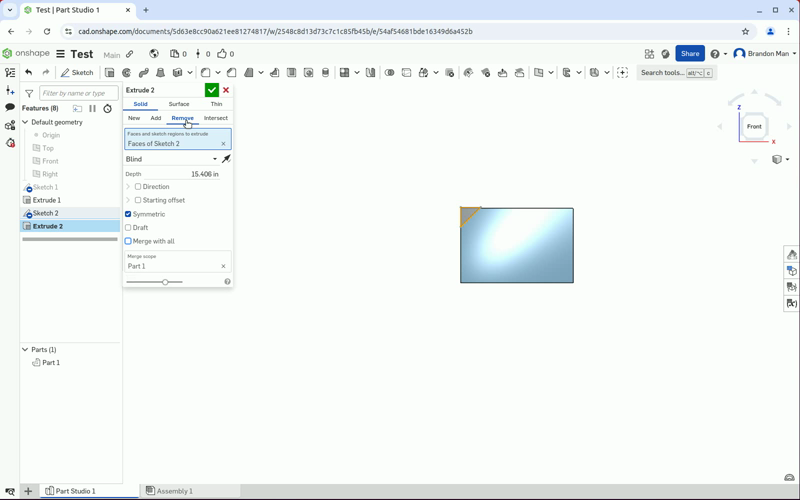
key(space)
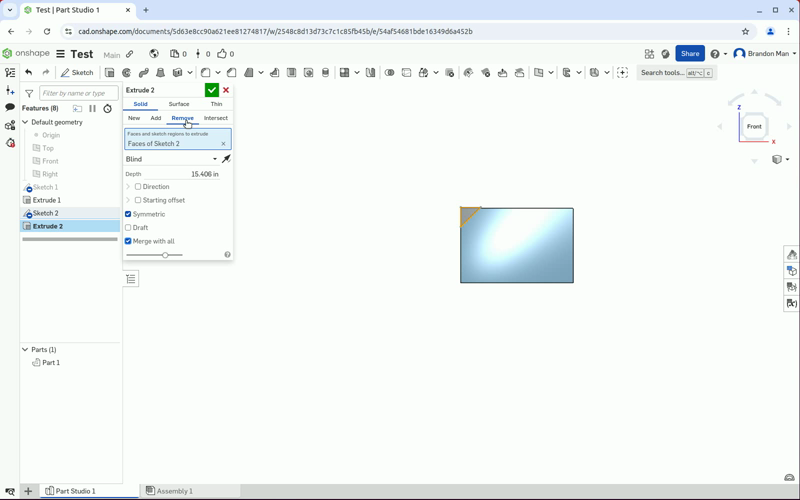
key(enter)
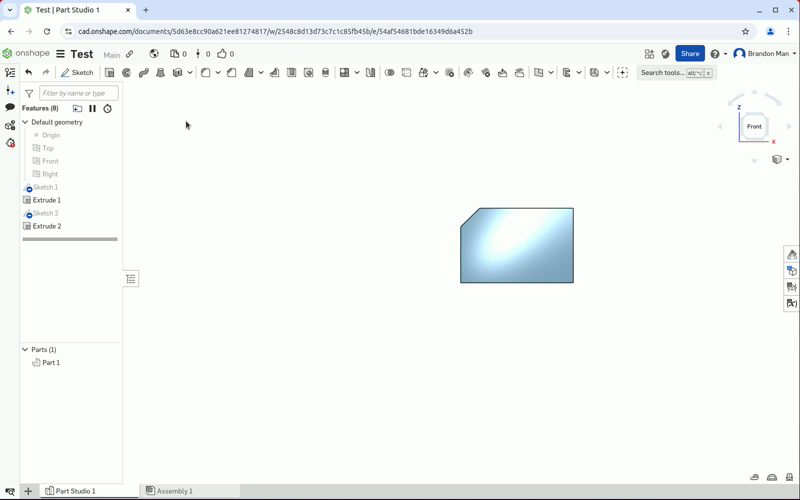
key(shift+h)
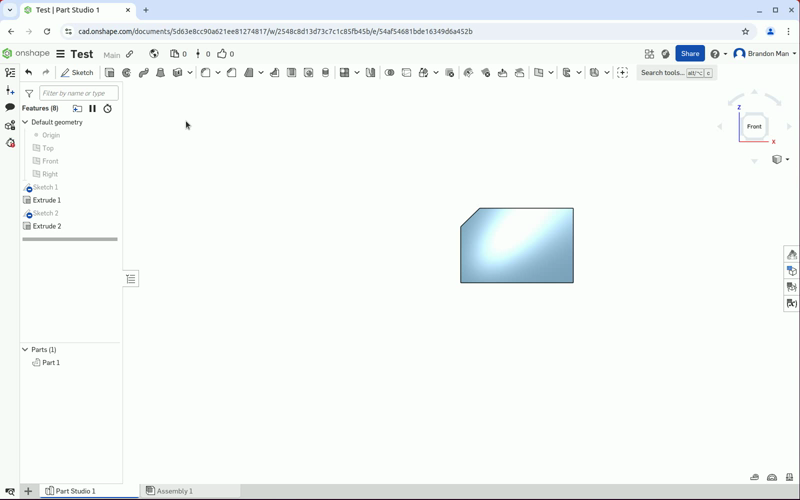
key(shift+h)
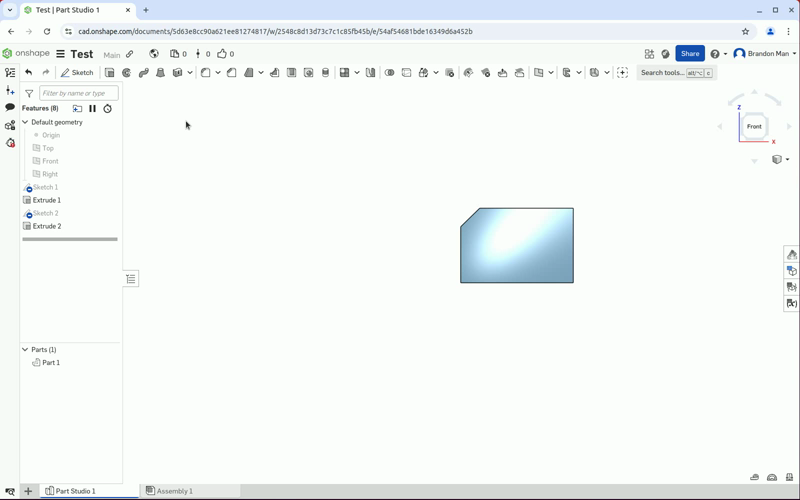
key(shift+7)
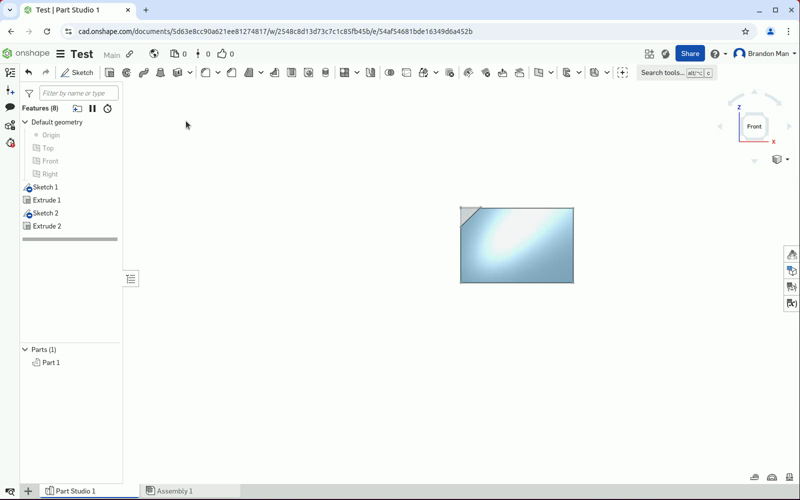
key(left, 2)
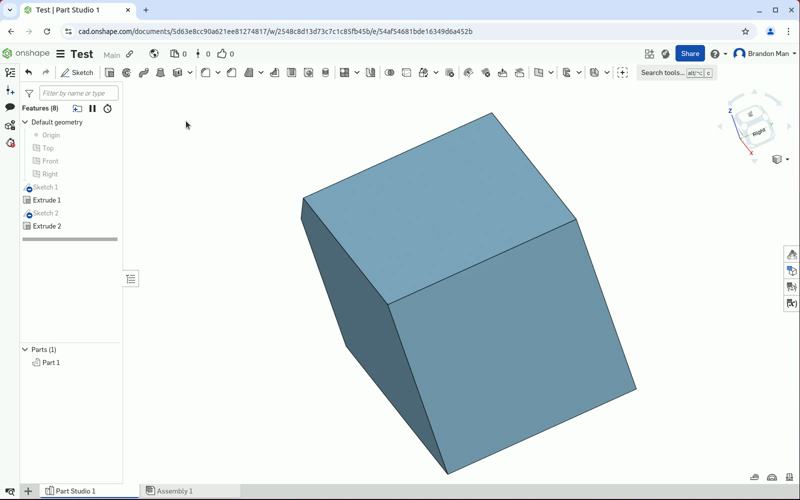
key(down, 2)
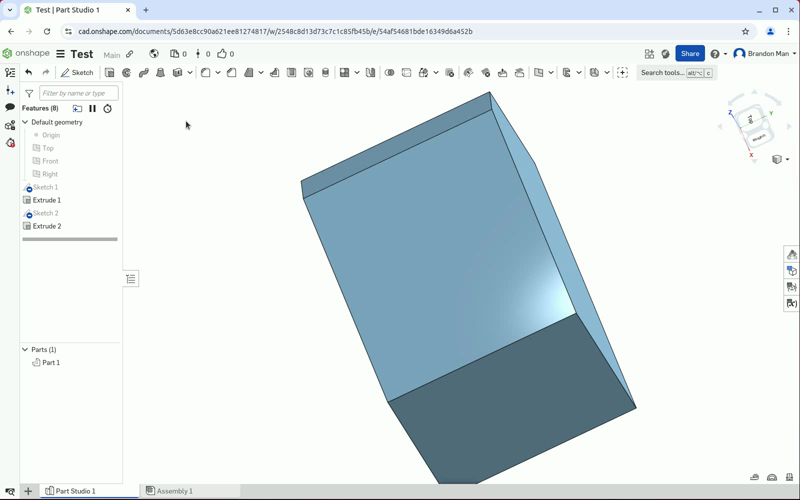
key(up, 2)
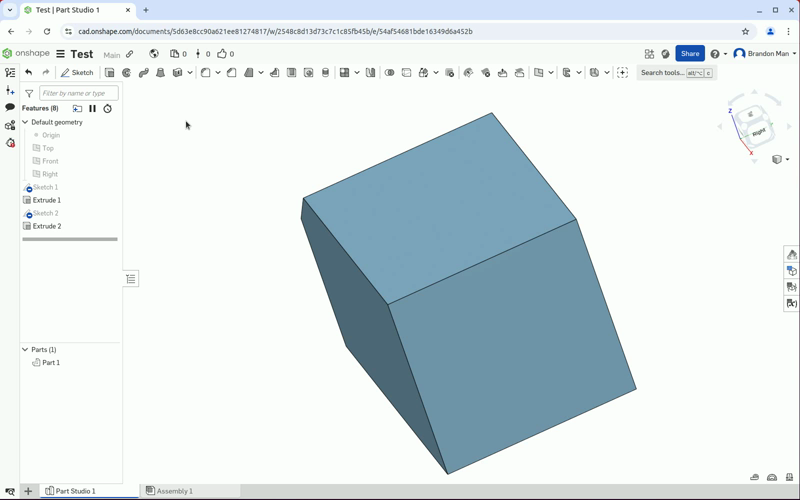
key(right, 2)
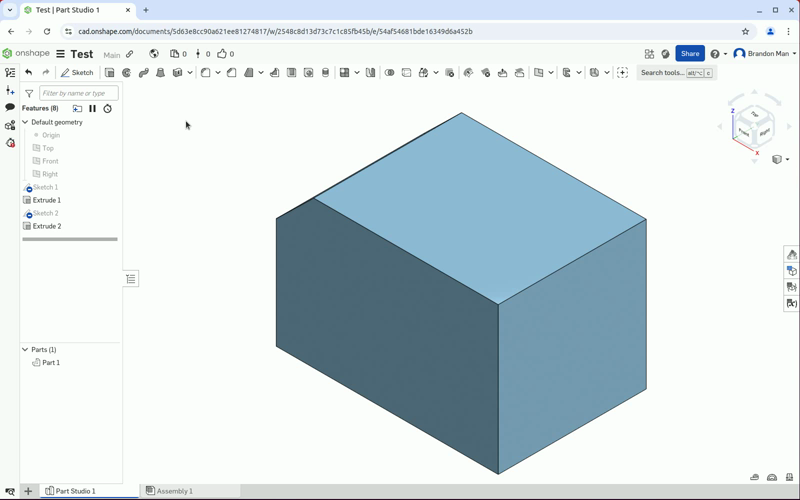
mouse_move(73, 189)
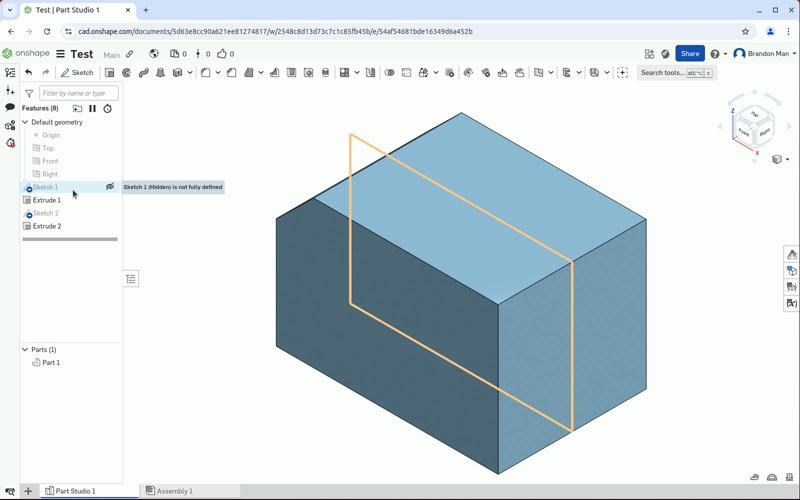
click(73, 189)